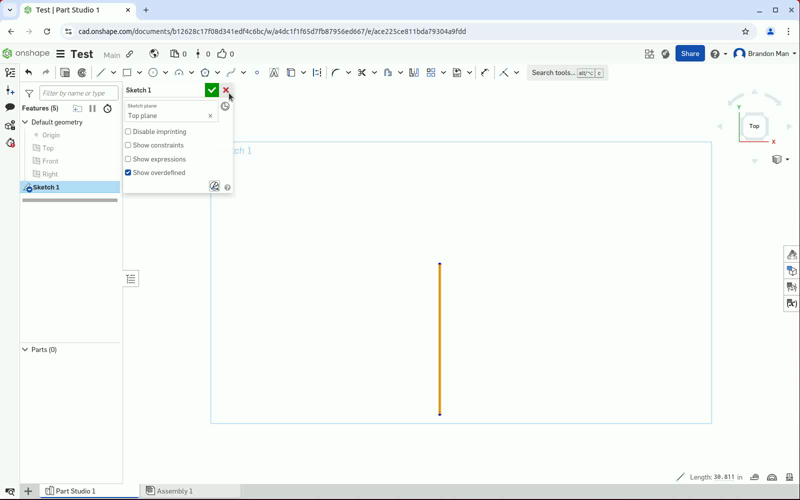
key(shift+h)
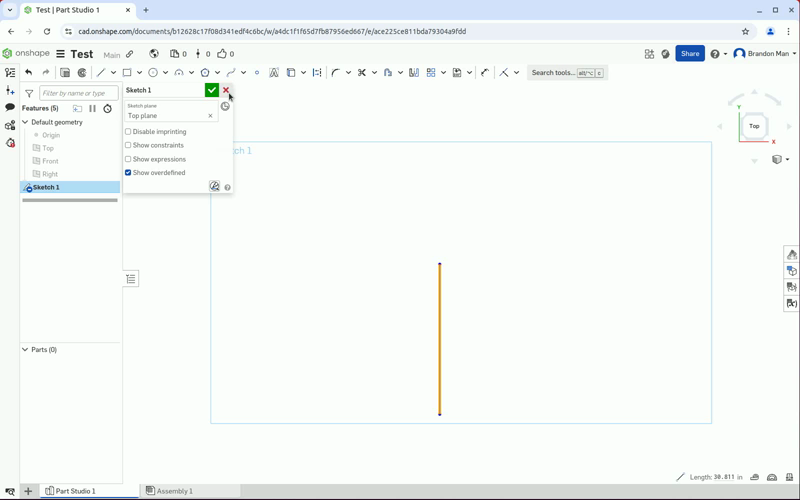
key(shift+s)
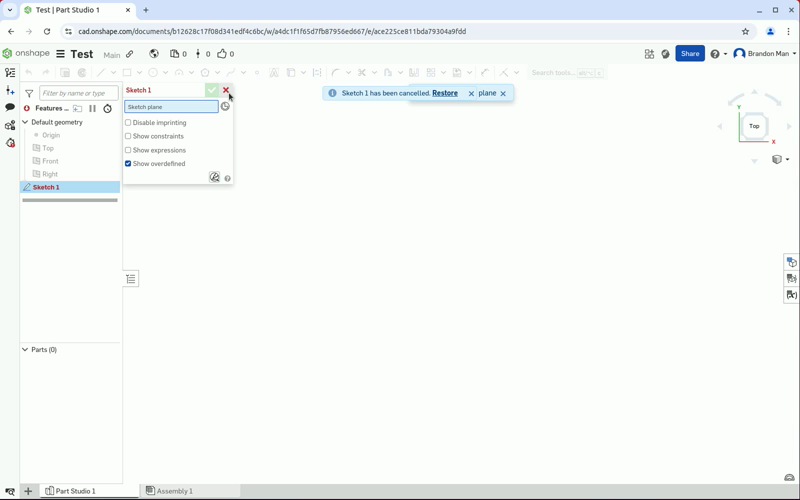
mouse_move(73, 150)
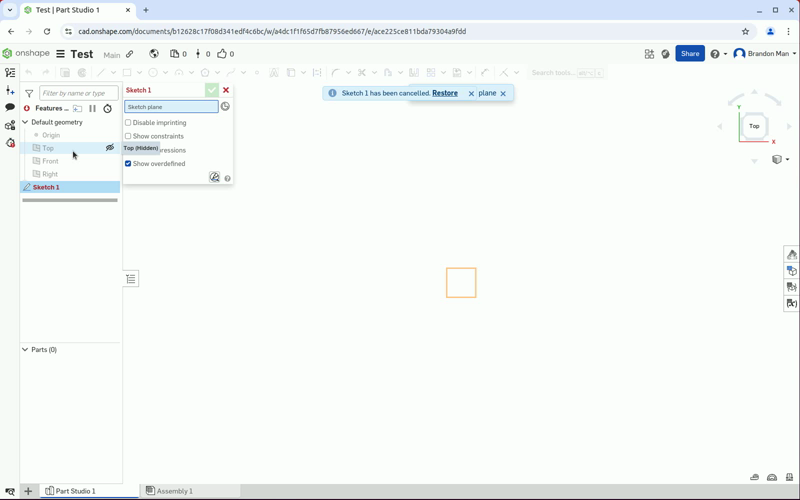
click(73, 150)
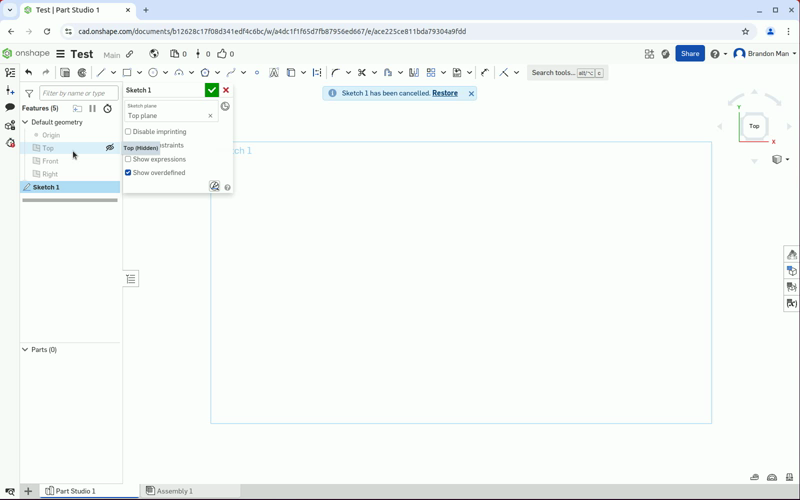
mouse_move(73, 352)
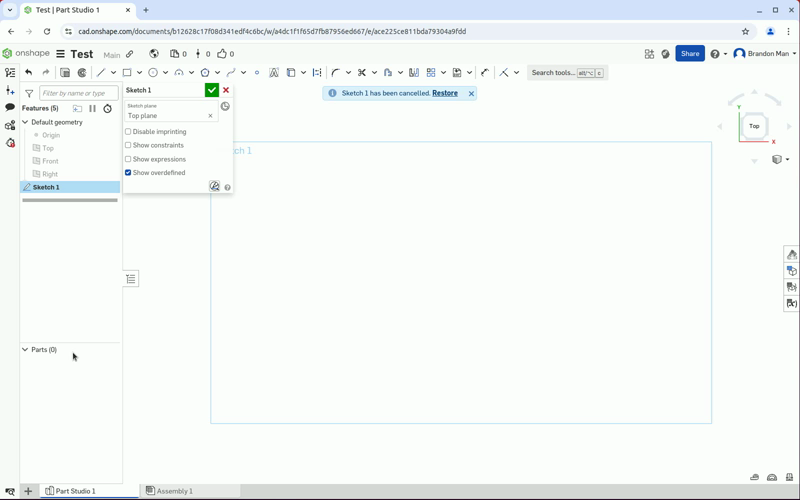
key(y)
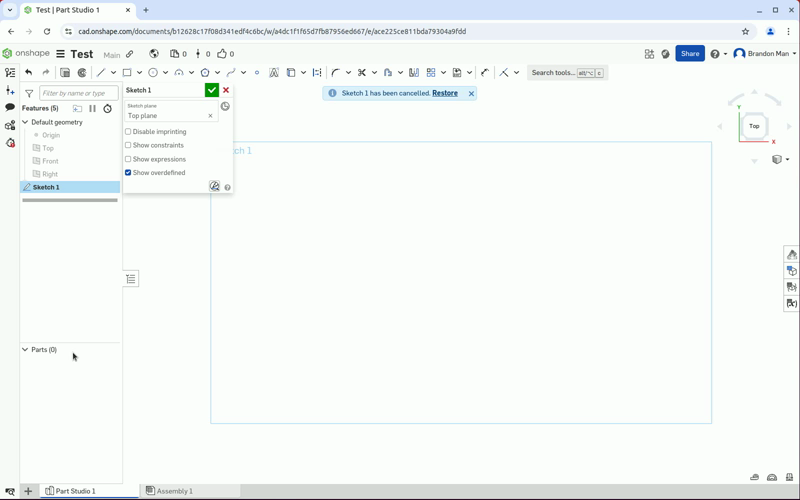
key(l)
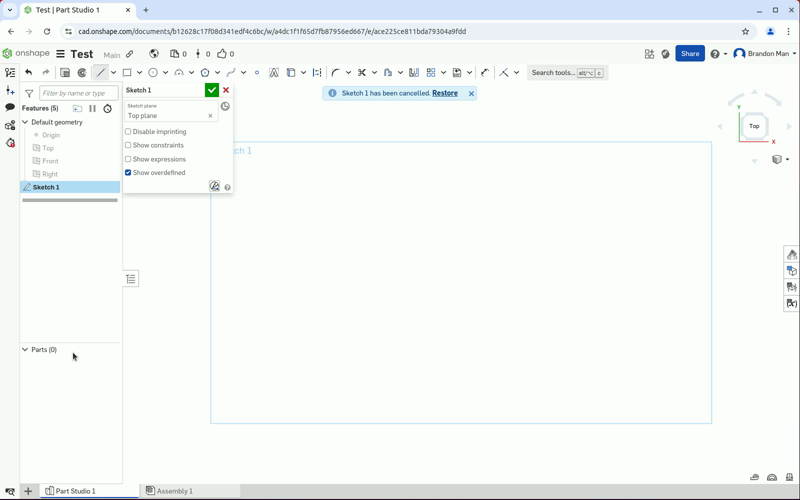
key_down(shift)
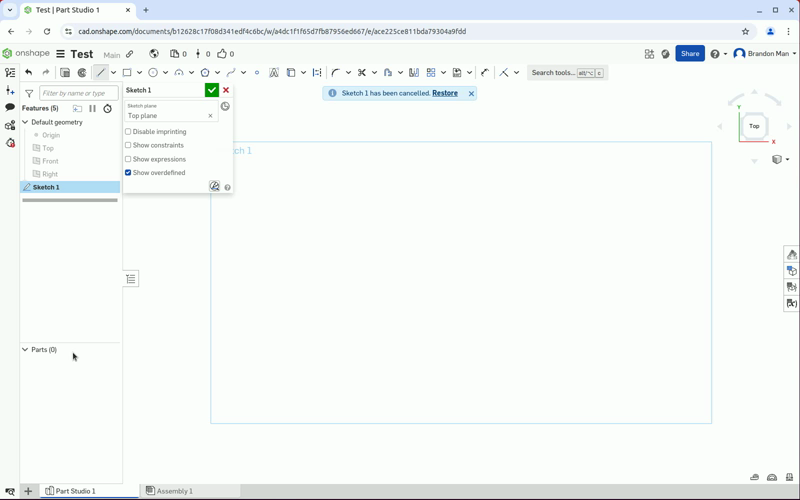
mouse_move(417, 294)
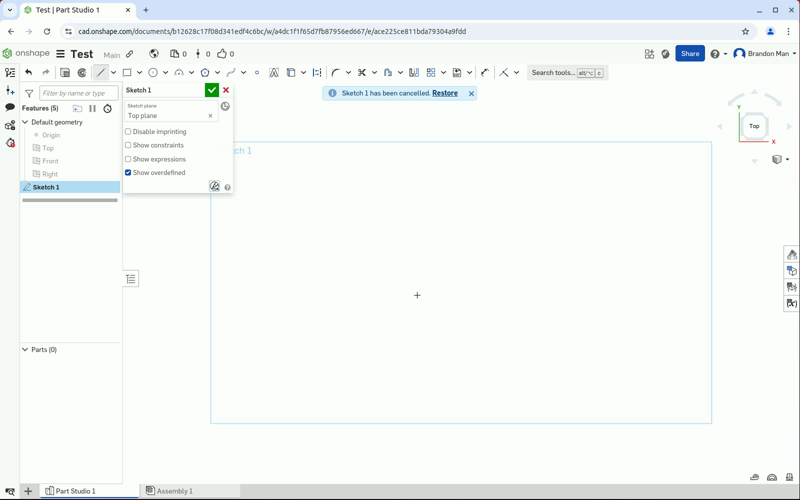
click(417, 294)
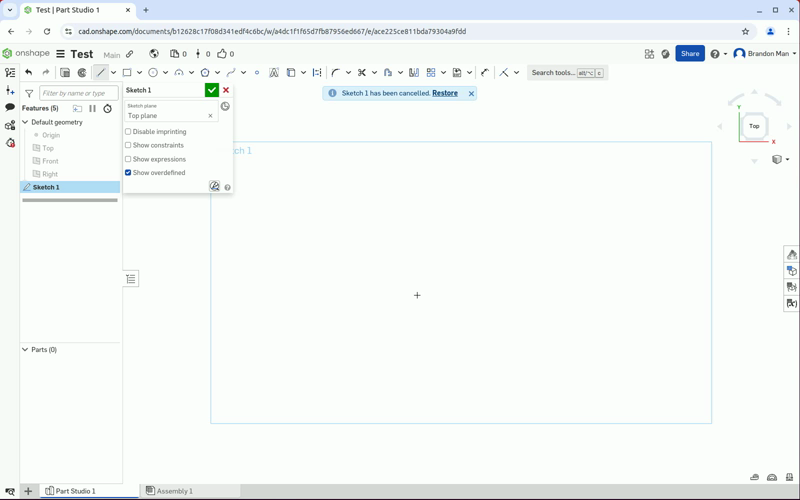
key_up(shift)
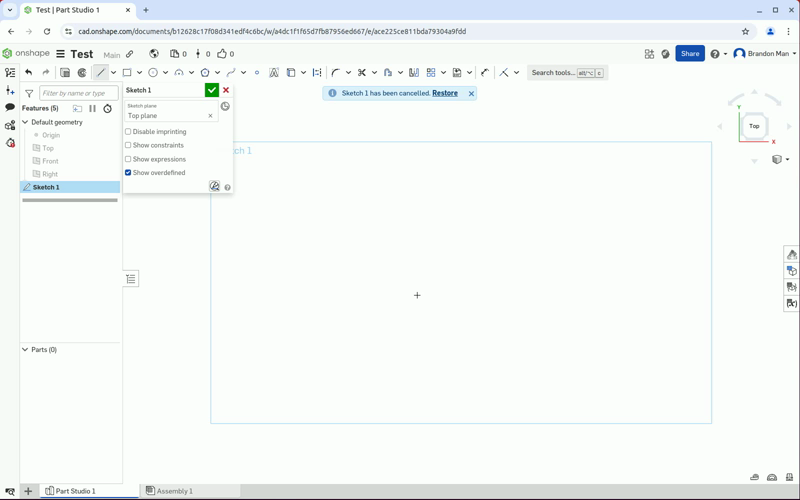
key_down(shift)
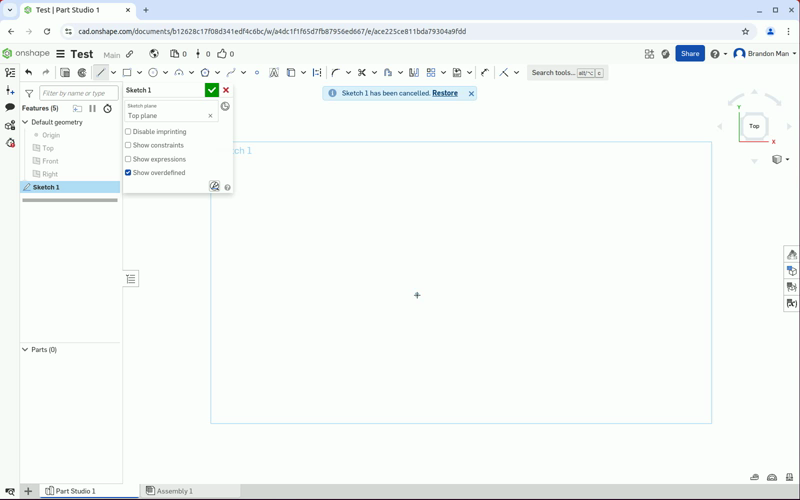
mouse_move(447, 294)
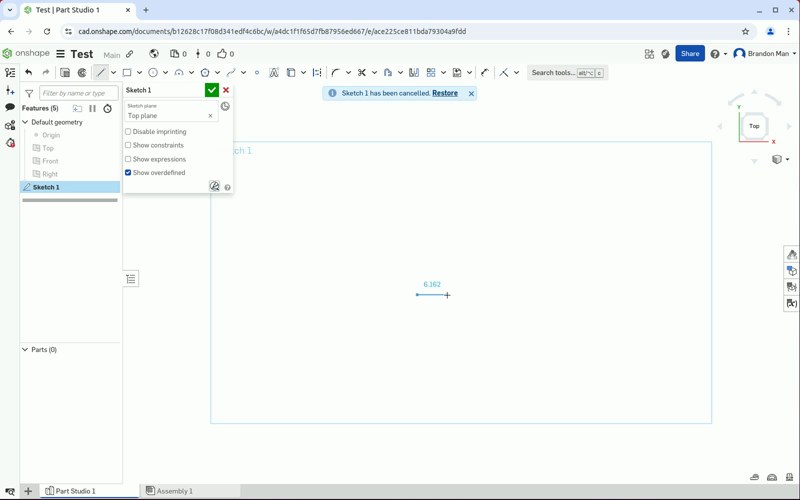
mouse_move(429, 315)
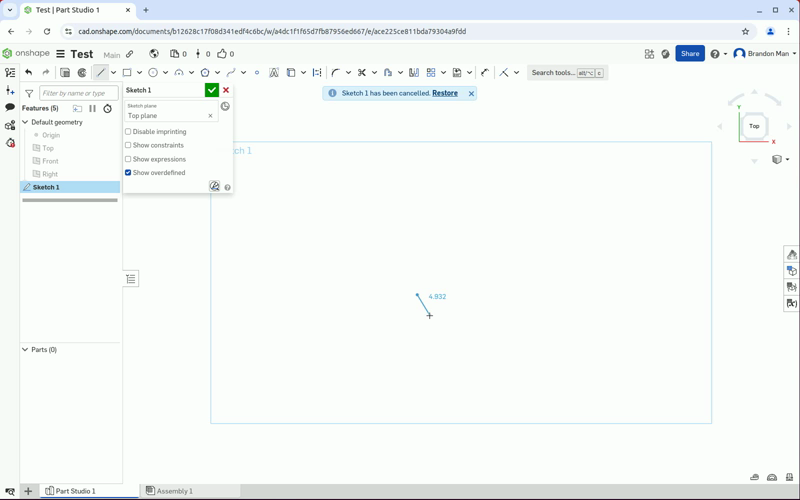
click(429, 315)
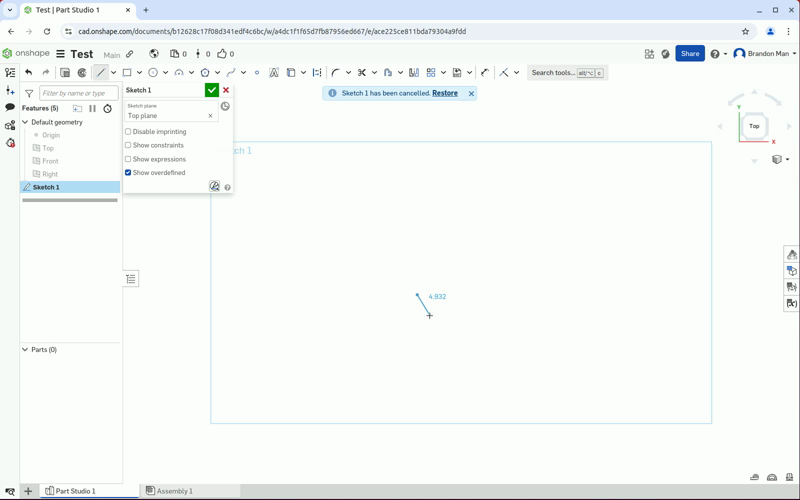
key_up(shift)
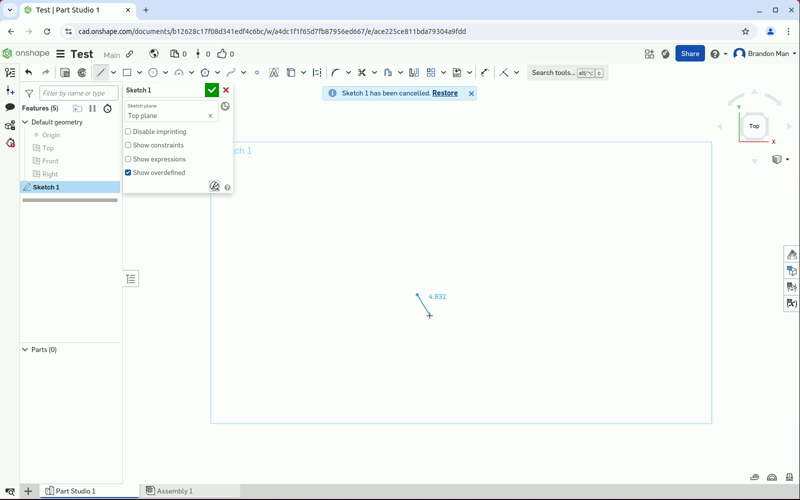
key_down(shift)
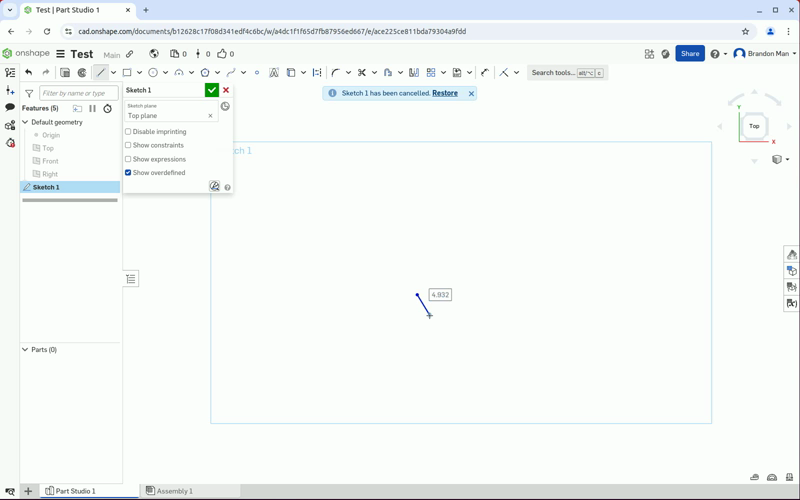
mouse_move(459, 315)
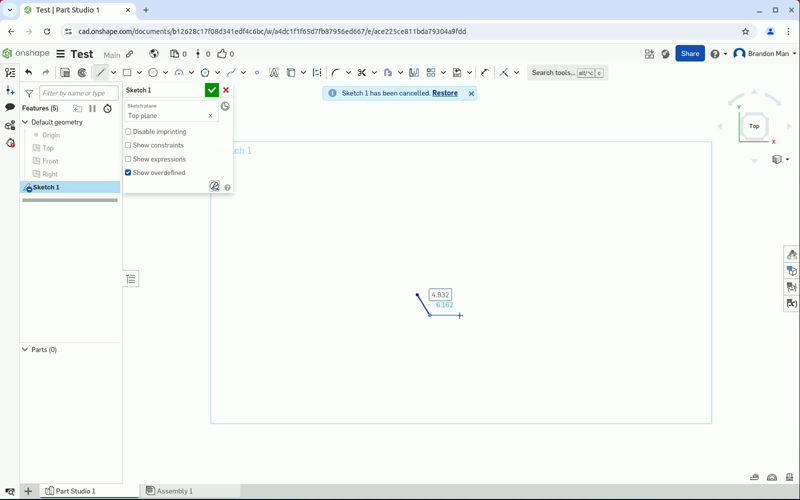
mouse_move(450, 327)
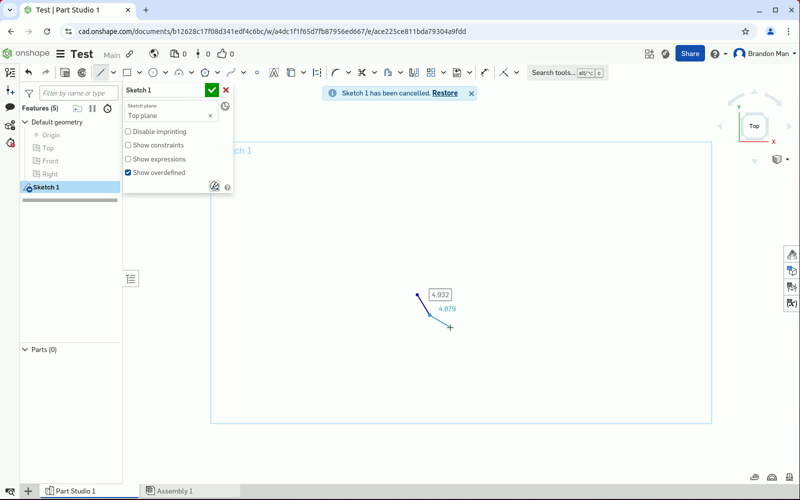
click(450, 327)
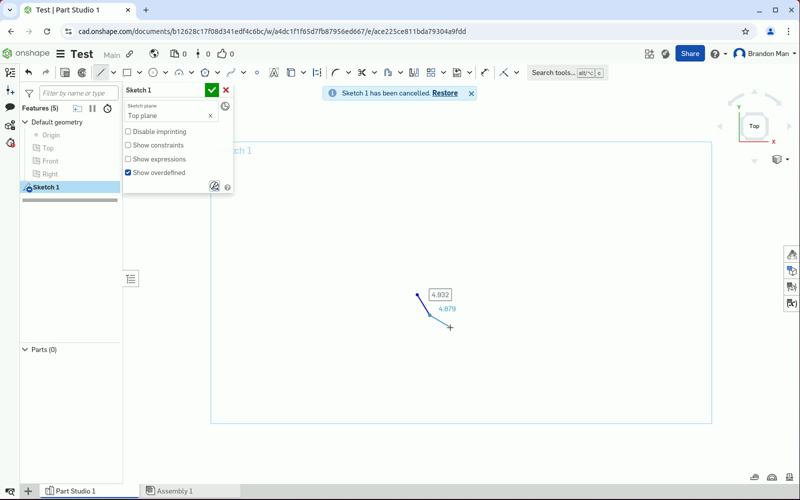
key_up(shift)
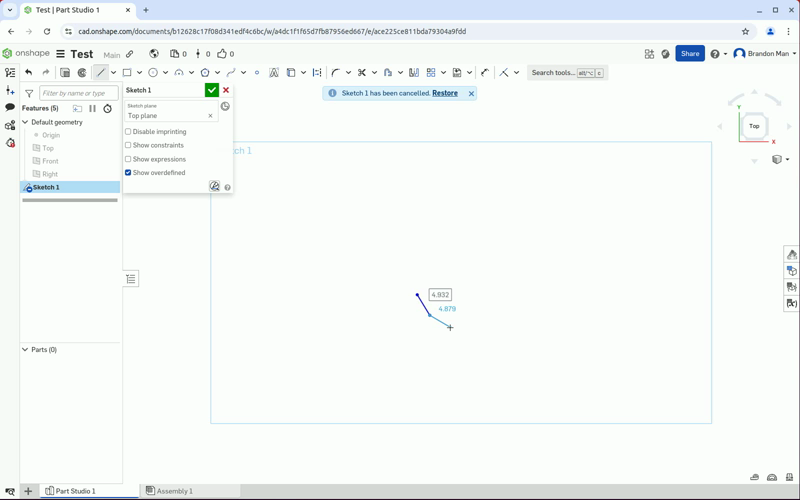
key_down(shift)
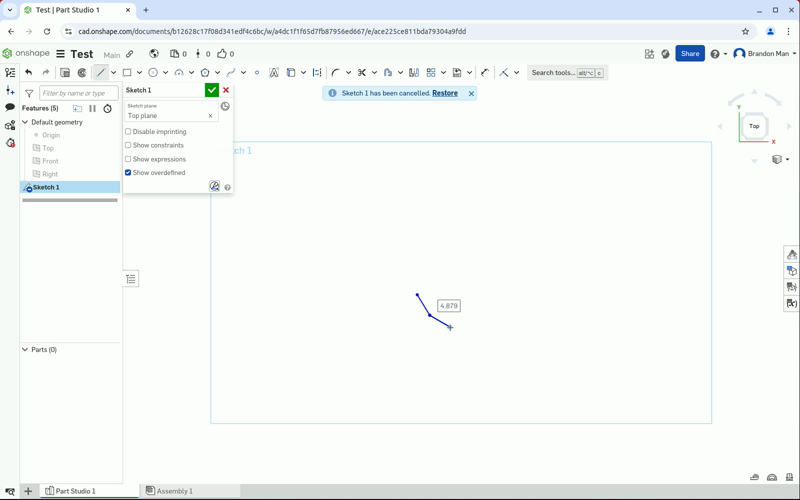
mouse_move(480, 327)
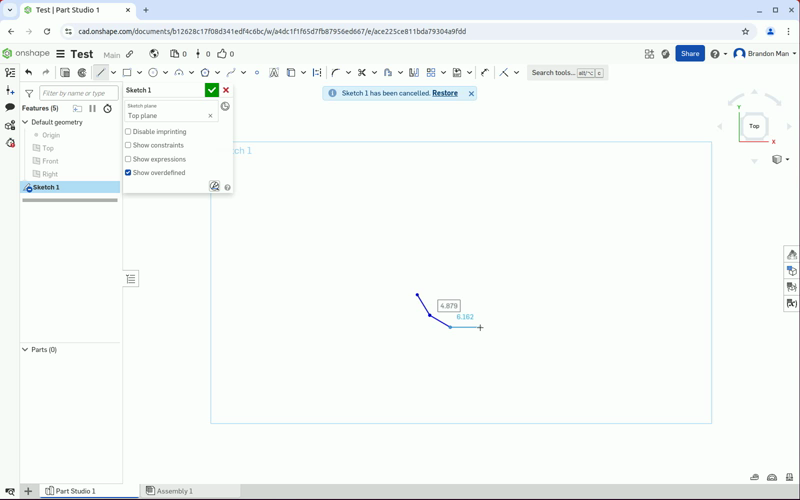
mouse_move(473, 327)
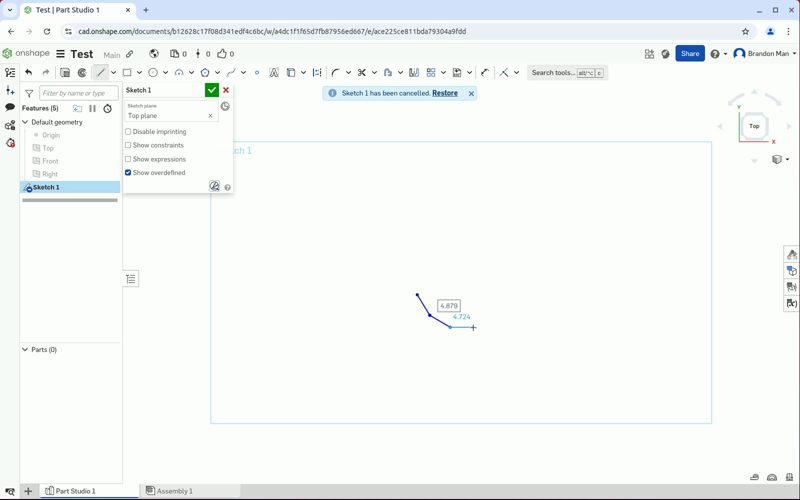
click(473, 327)
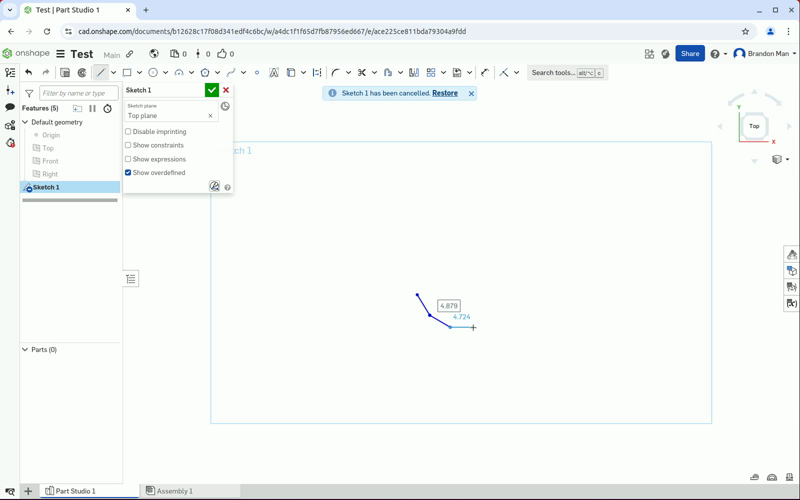
key_up(shift)
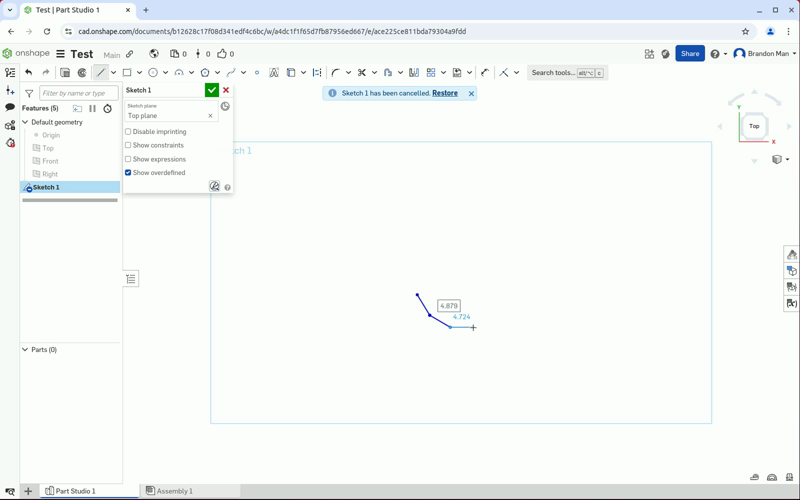
key_down(shift)
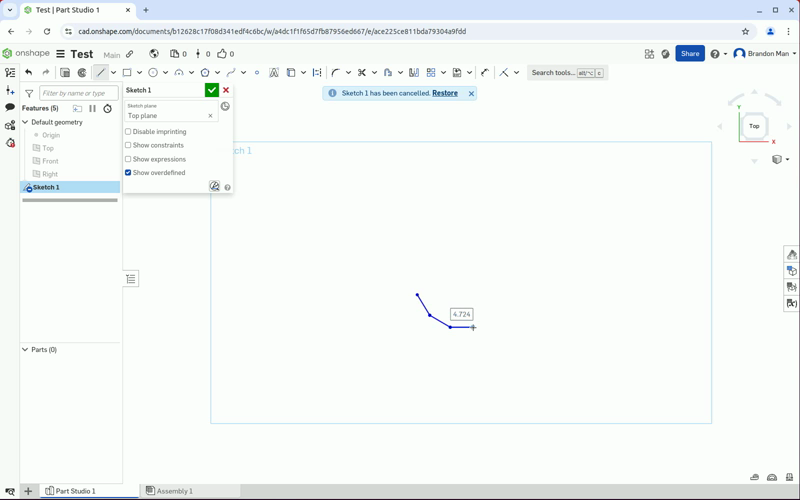
mouse_move(503, 327)
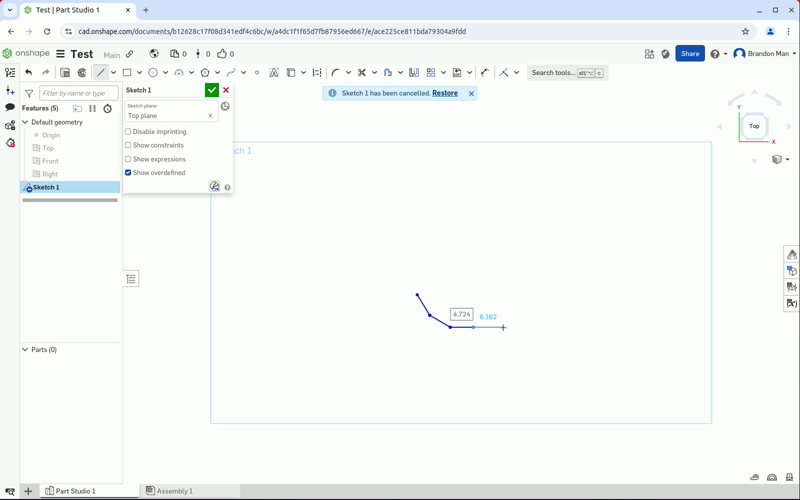
mouse_move(493, 315)
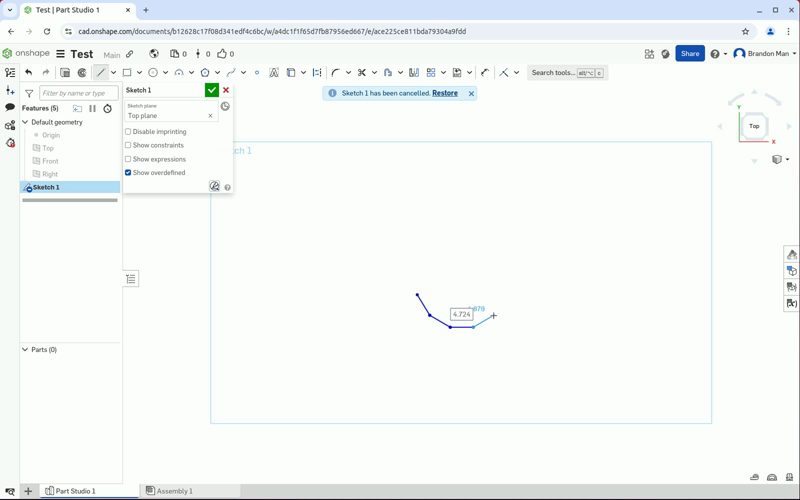
click(493, 315)
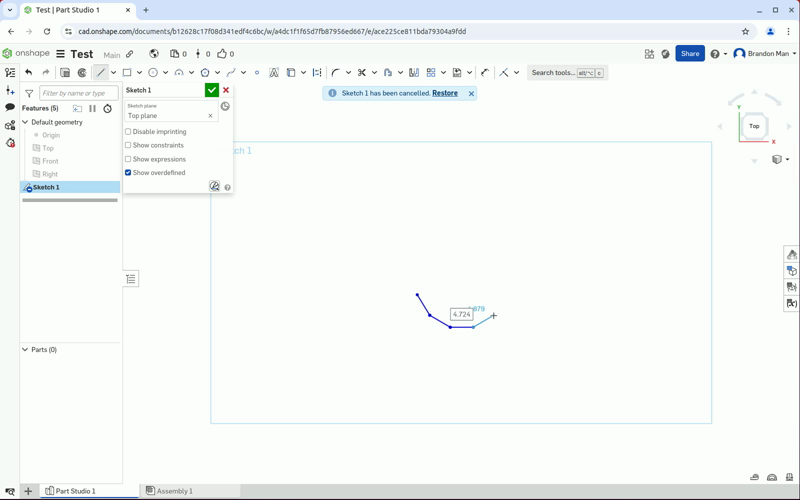
key_up(shift)
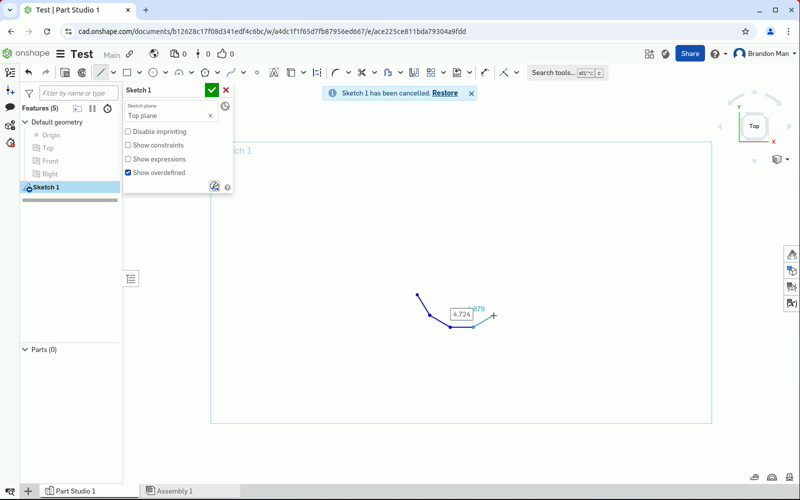
key_down(shift)
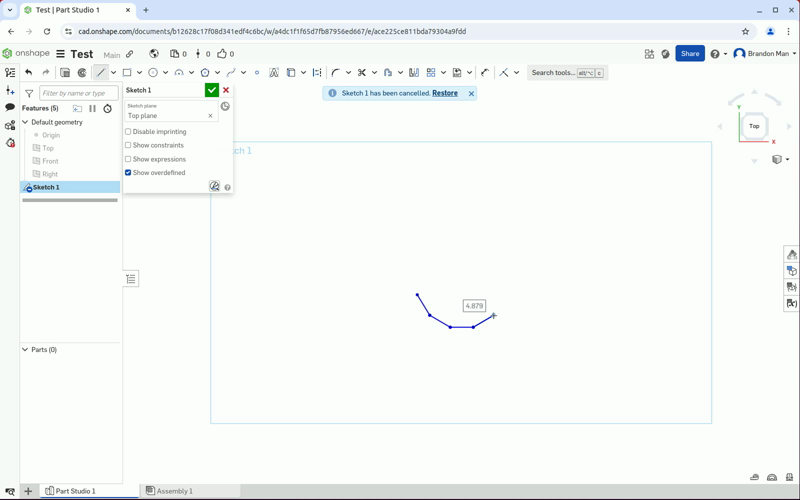
mouse_move(523, 315)
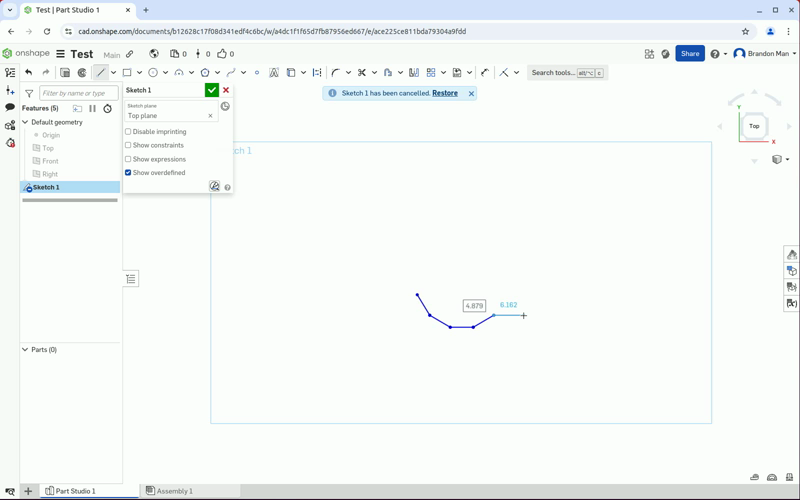
mouse_move(505, 294)
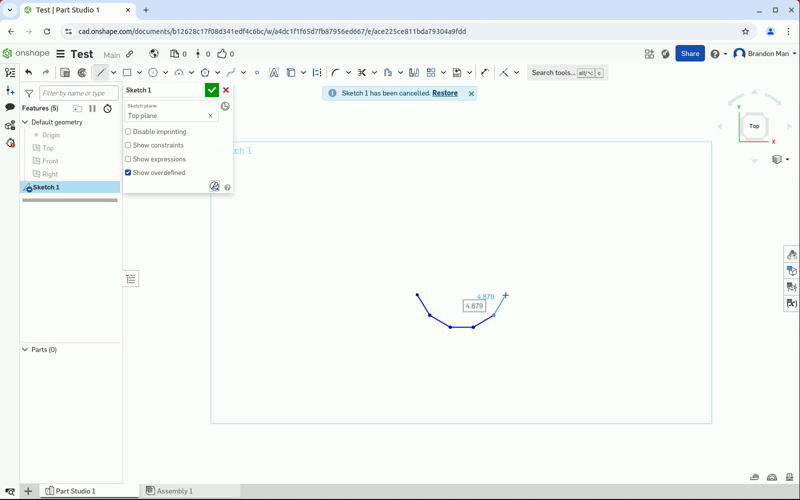
click(505, 294)
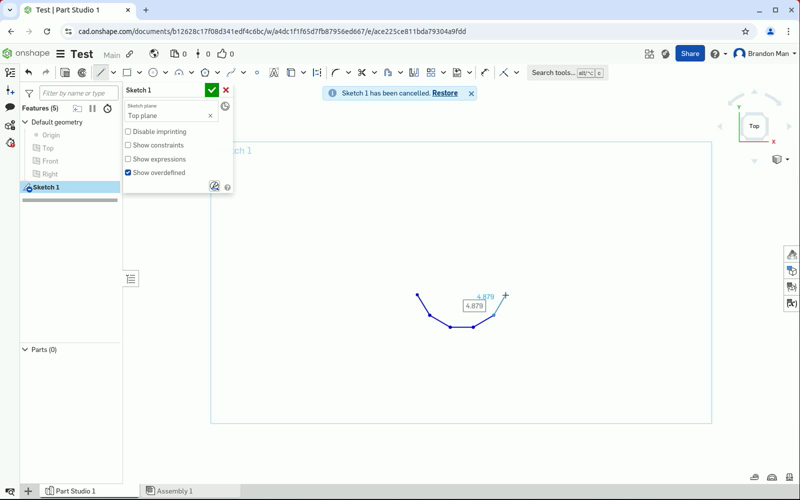
key_up(shift)
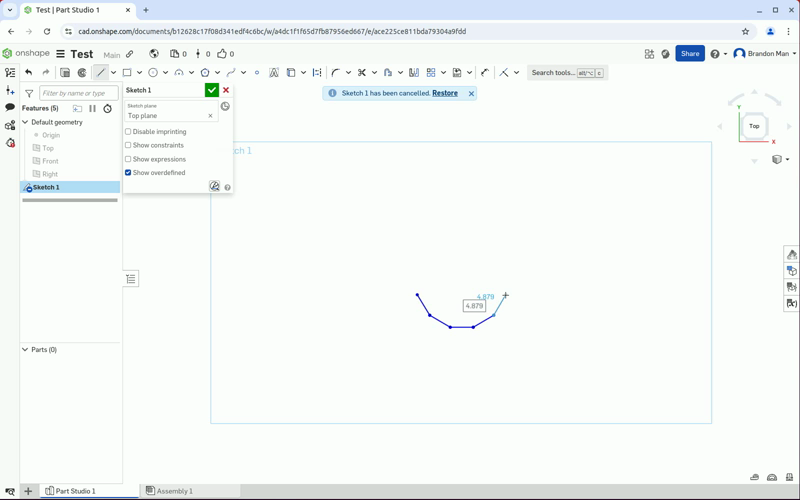
key_down(shift)
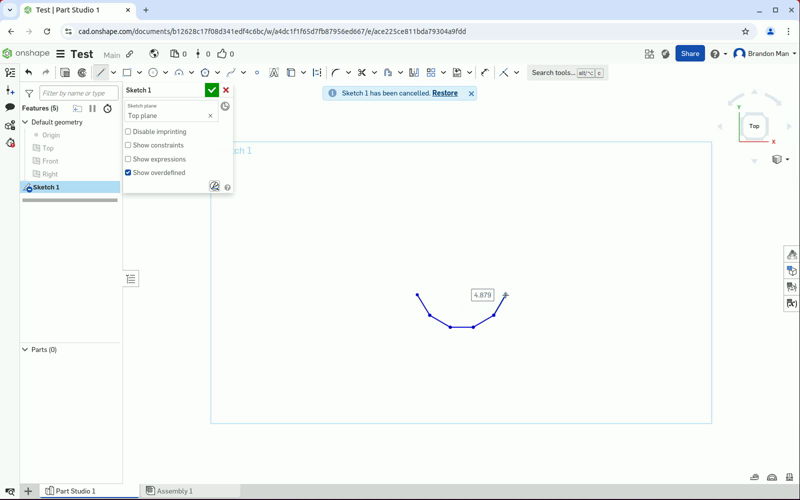
mouse_move(535, 294)
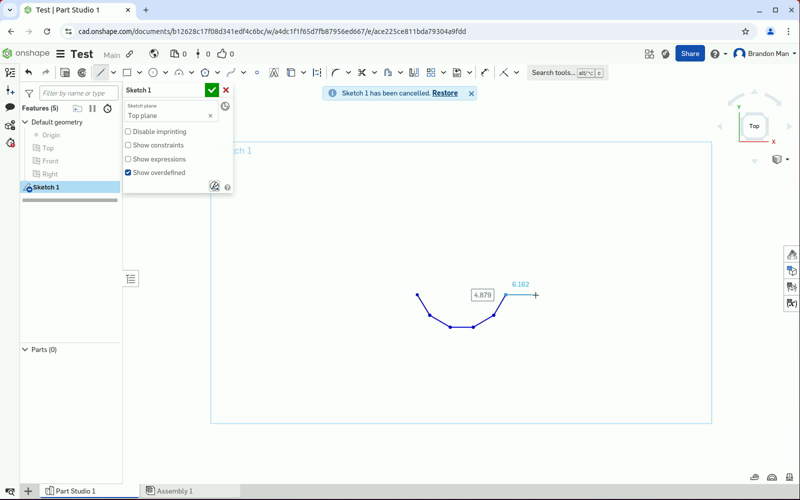
mouse_move(505, 273)
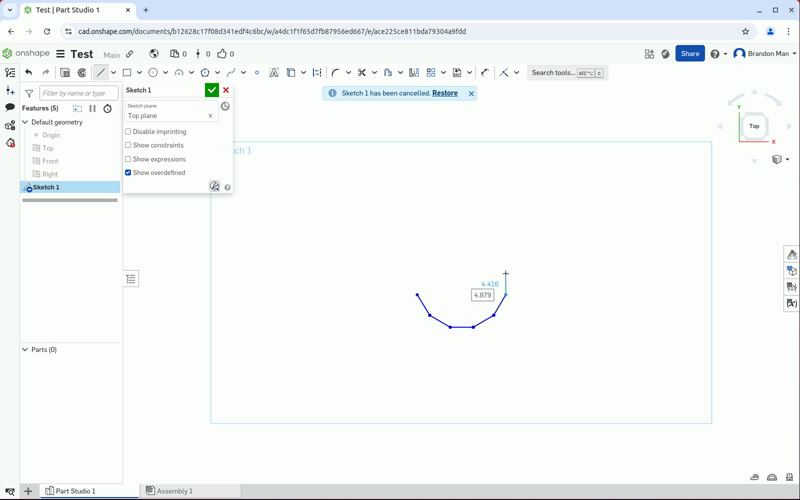
click(505, 273)
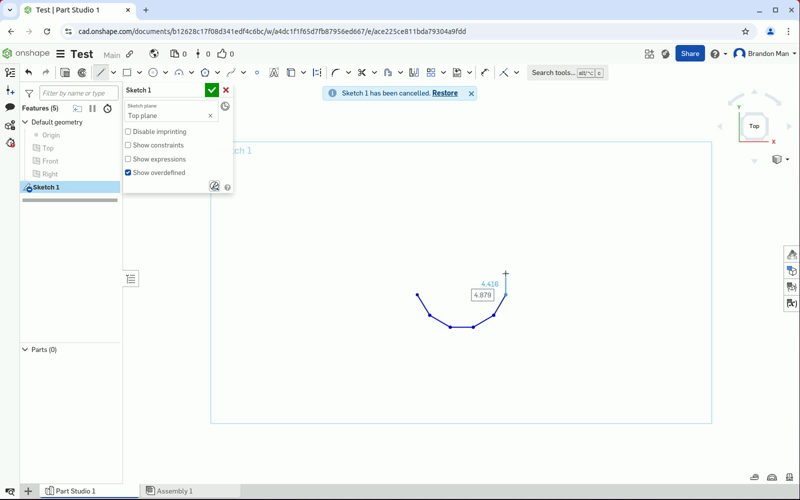
key_up(shift)
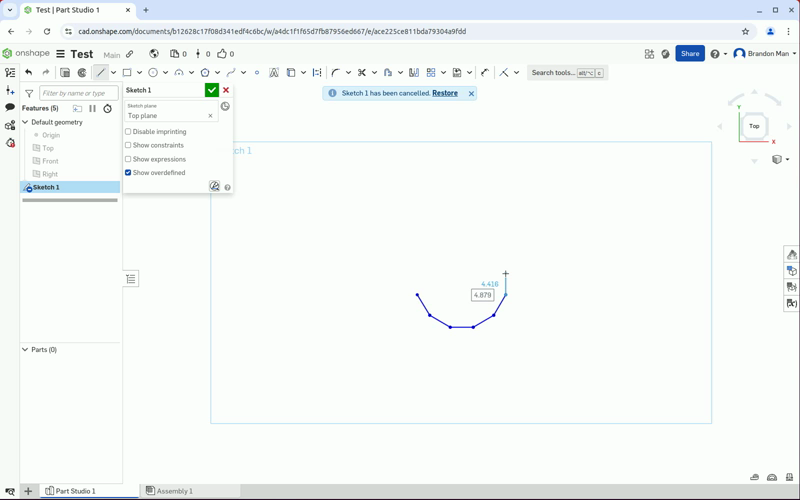
key_down(shift)
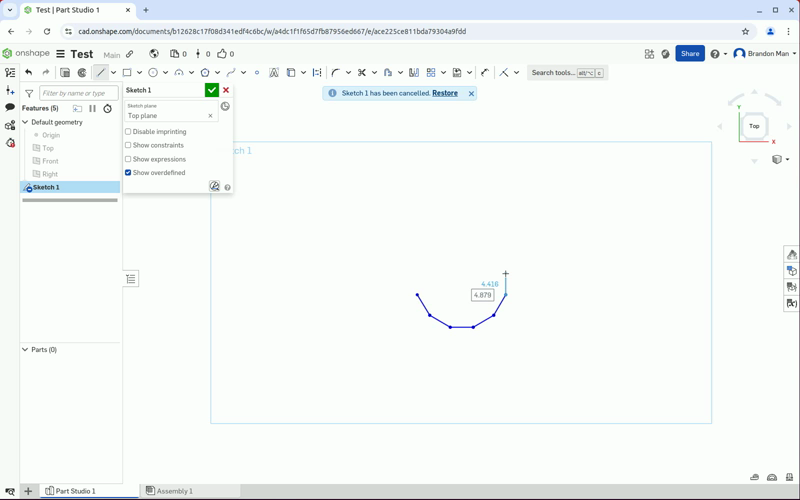
mouse_move(535, 273)
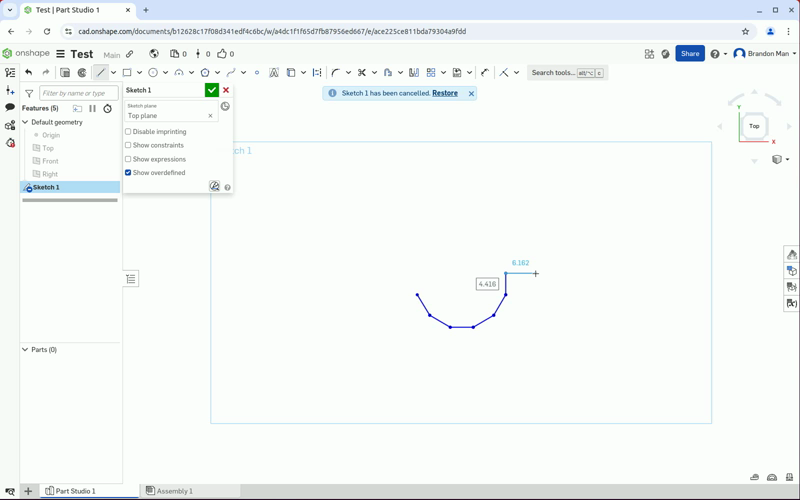
mouse_move(461, 273)
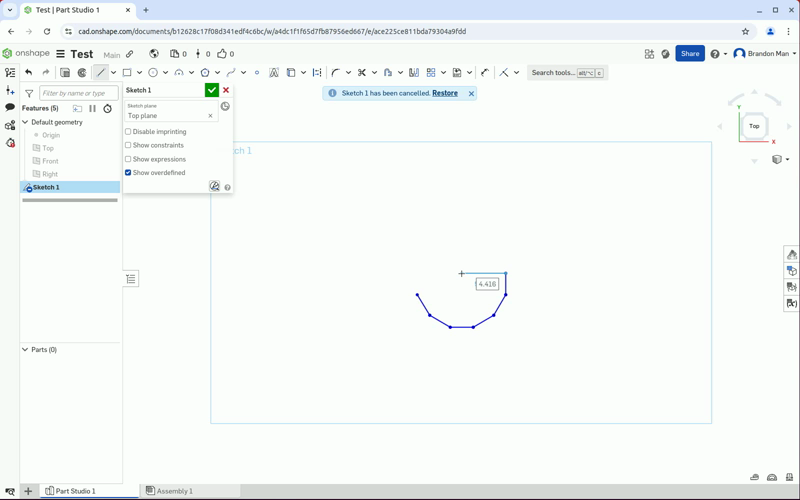
click(461, 273)
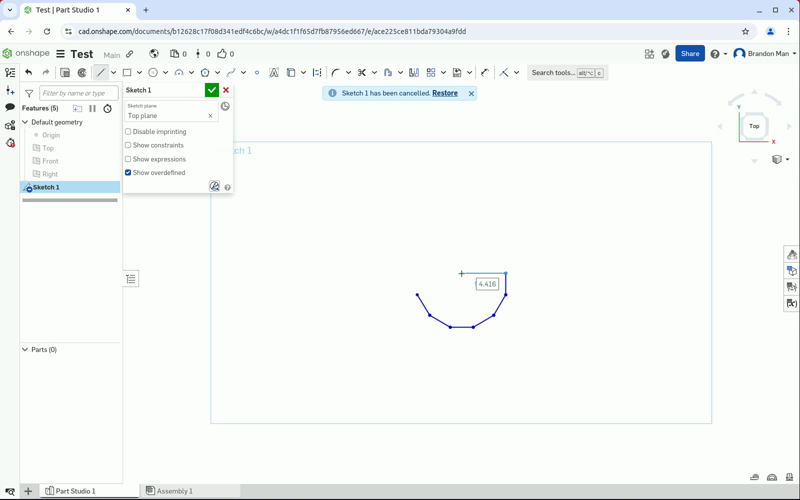
key_up(shift)
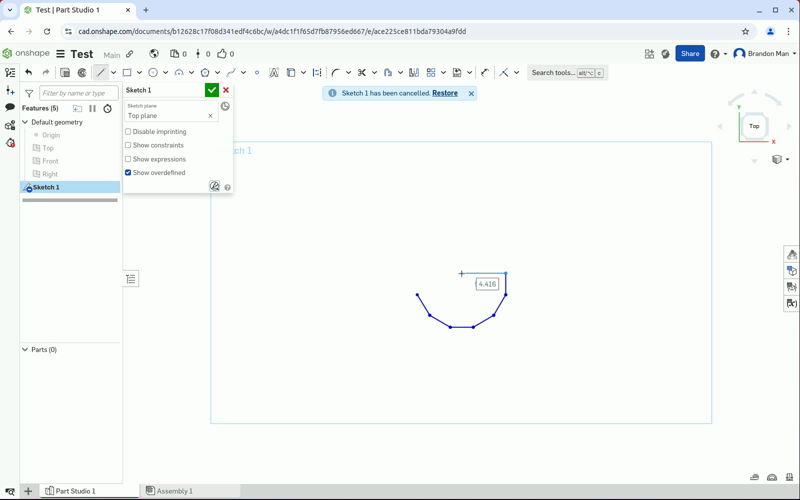
key_down(shift)
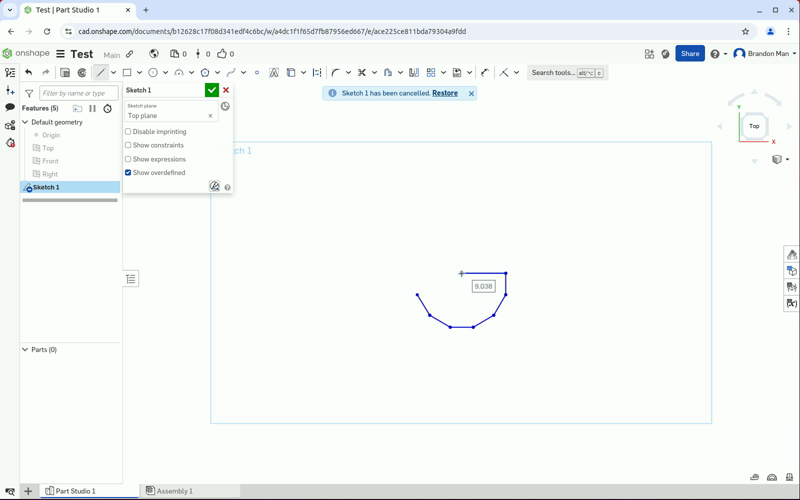
mouse_move(492, 273)
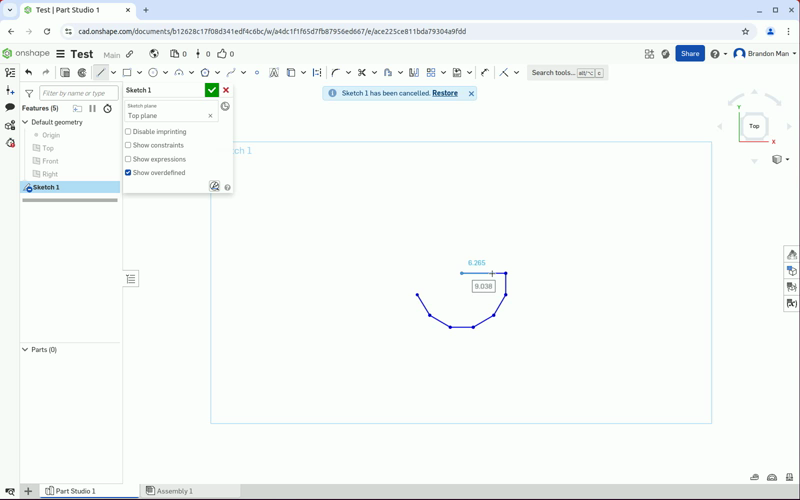
mouse_move(417, 273)
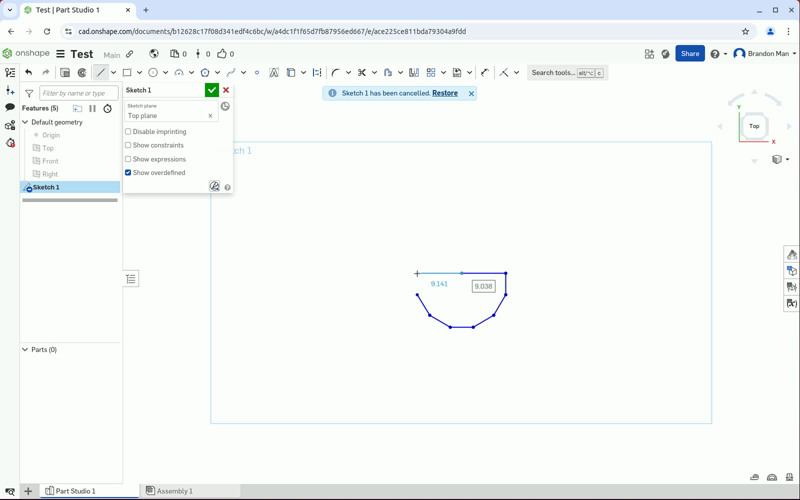
click(417, 273)
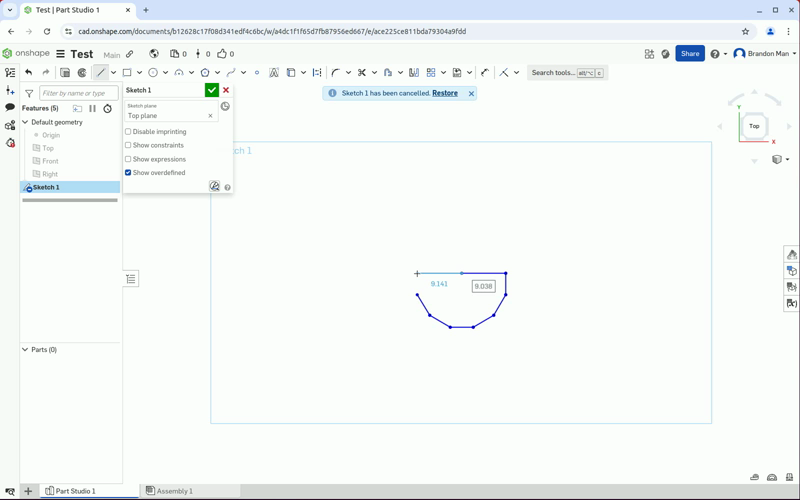
key_up(shift)
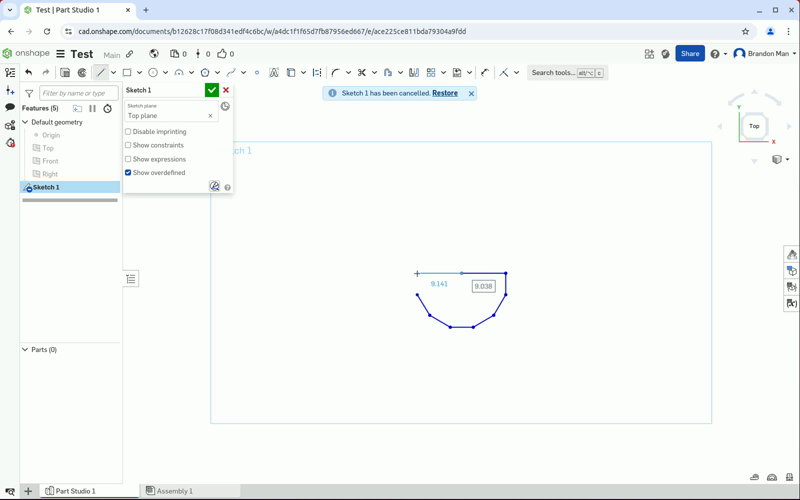
mouse_move(447, 273)
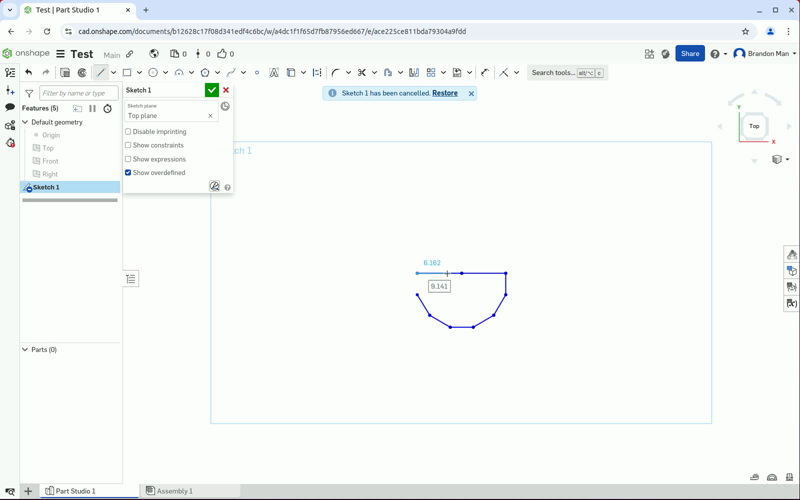
key_down(shift)
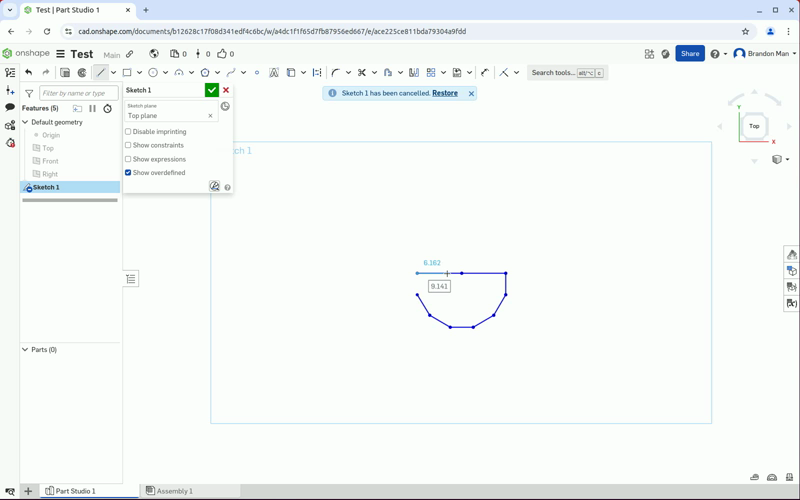
mouse_move(417, 294)
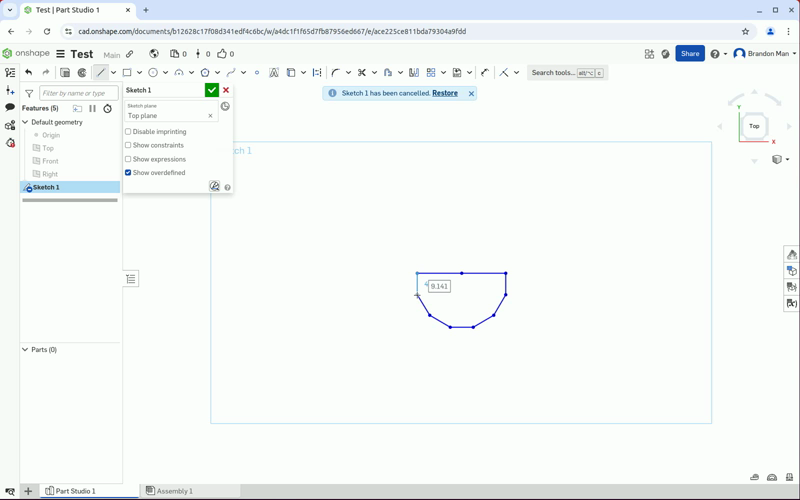
key_up(shift)
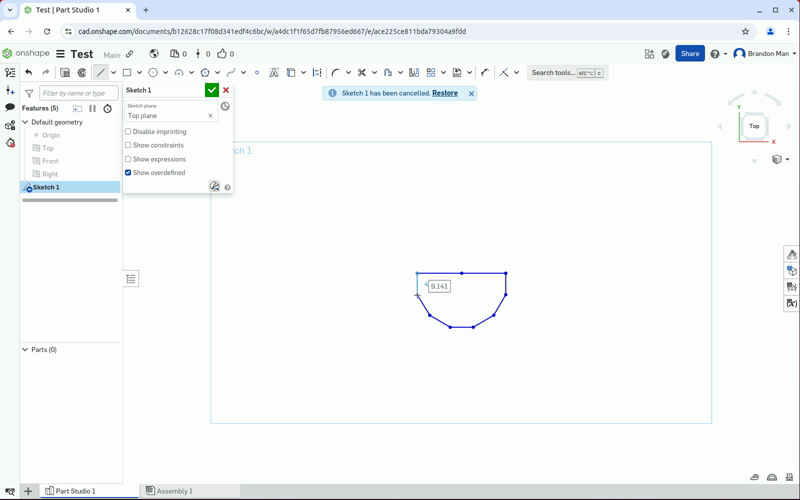
click(417, 294)
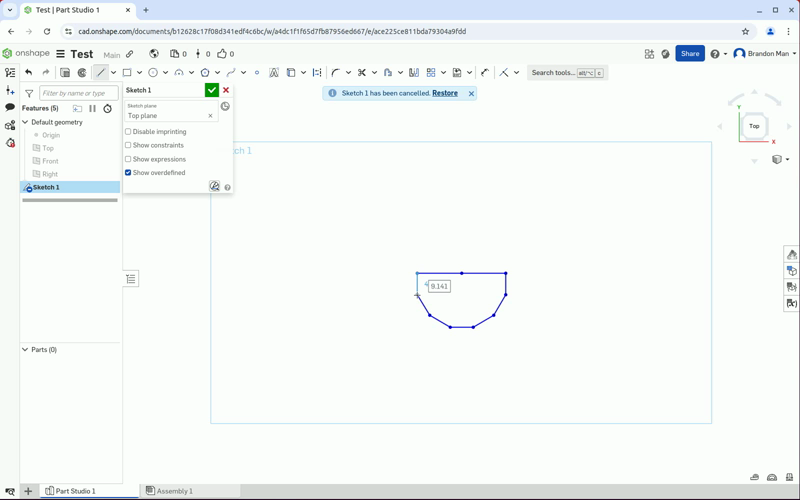
key(esc)
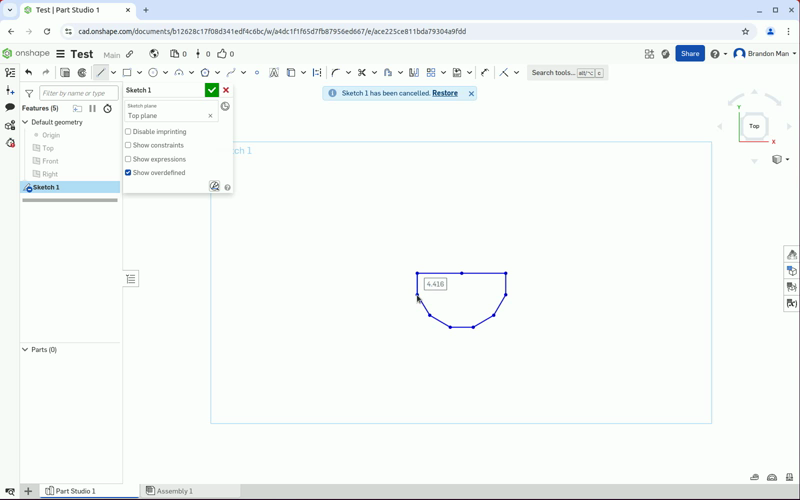
mouse_move(461, 283)
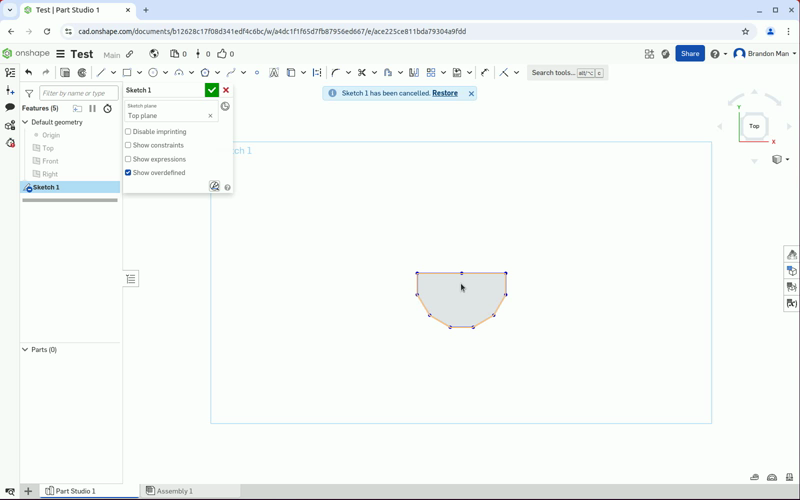
click(461, 283)
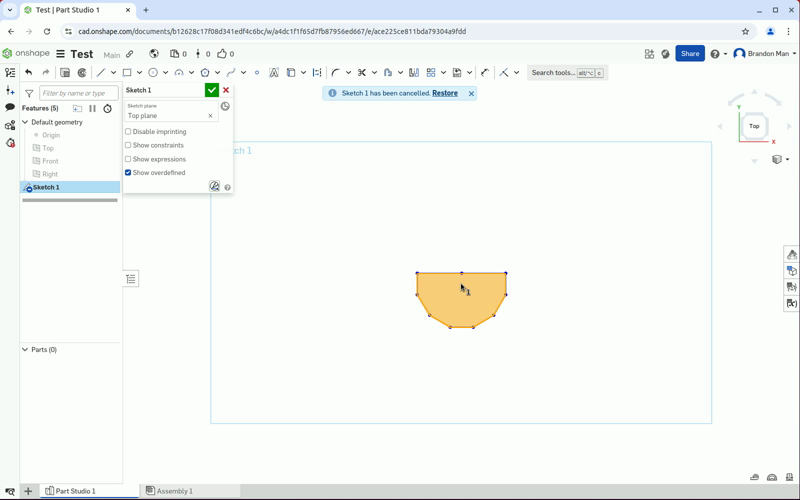
mouse_move(73, 352)
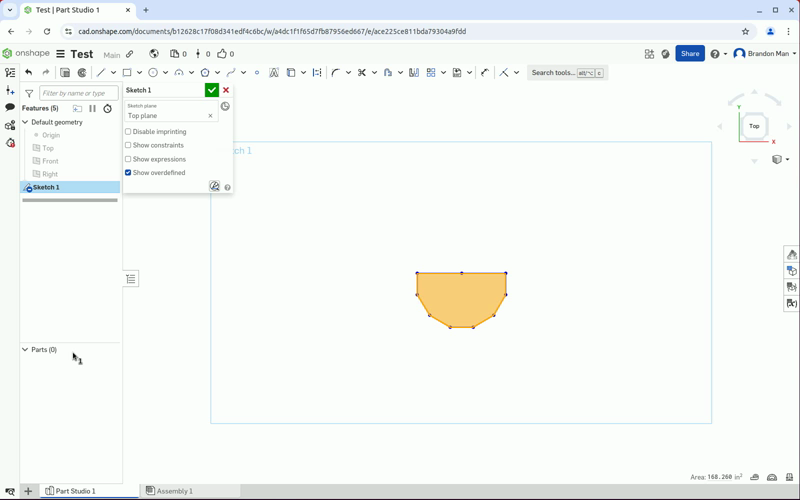
key(shift+y)
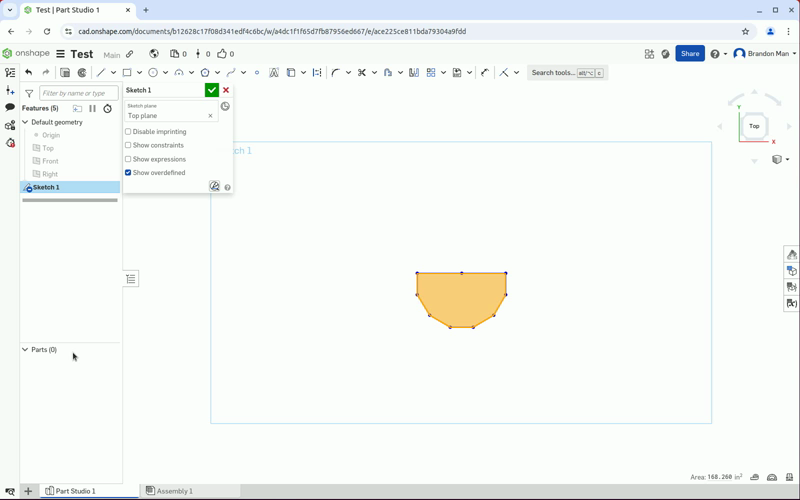
key(shift+e)
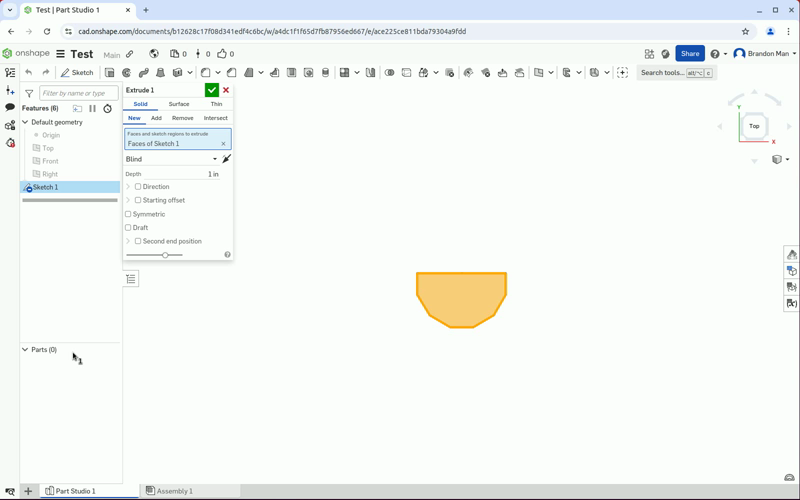
mouse_move(143, 106)
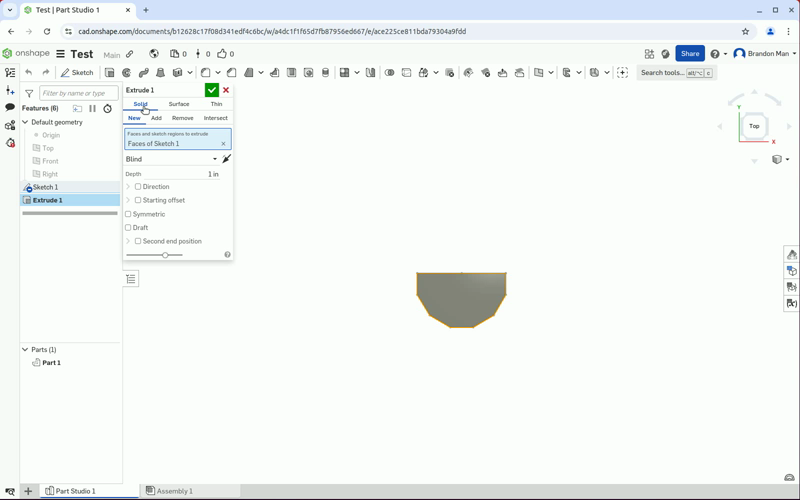
click(143, 106)
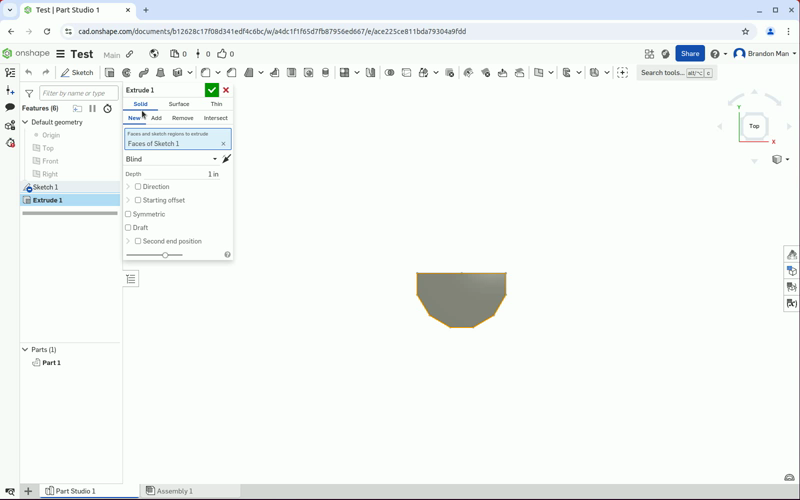
mouse_move(137, 120)
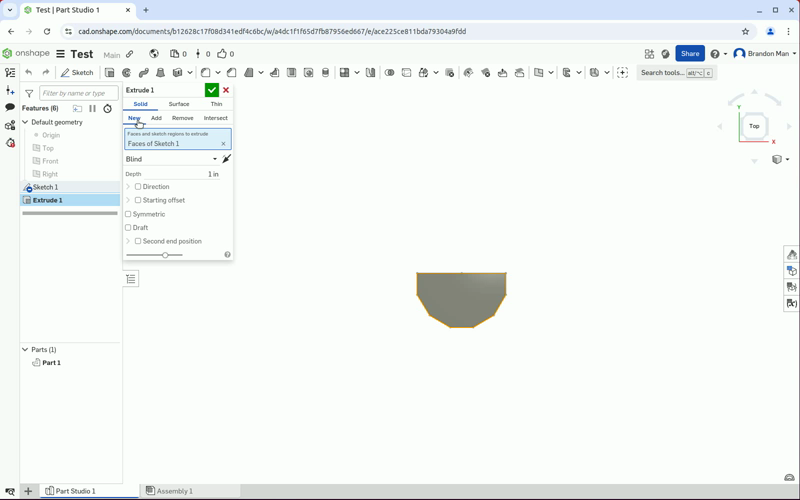
click(137, 120)
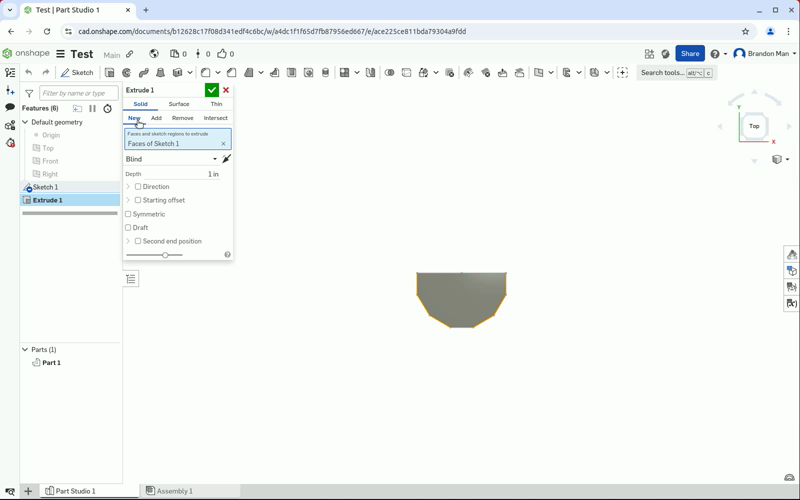
key(tab, 4)
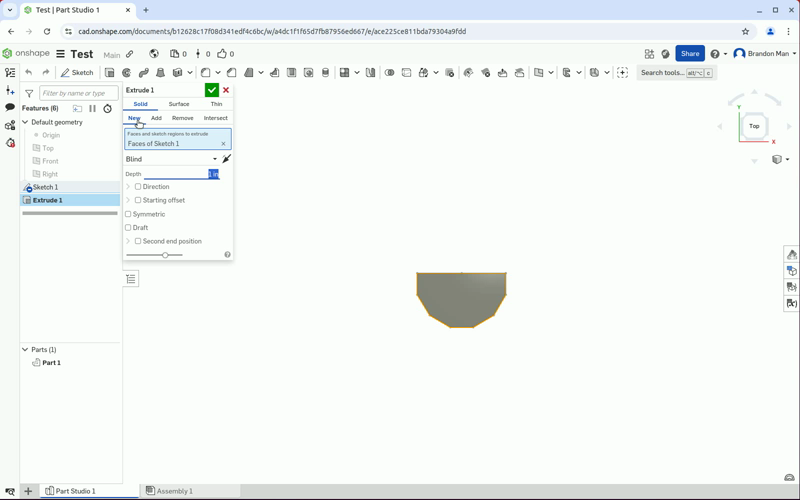
text(22.627)
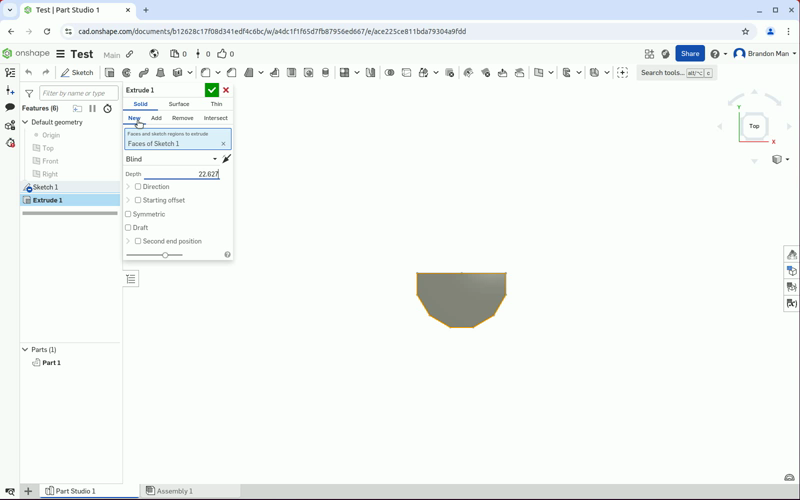
key(enter)
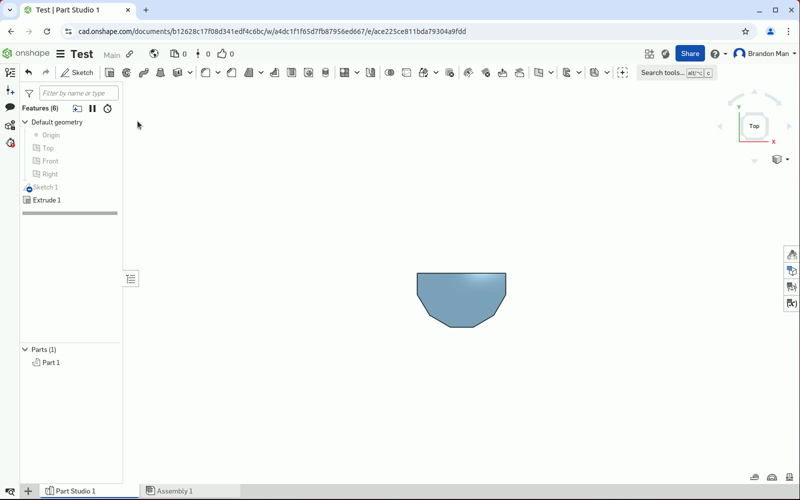
key(shift+h)
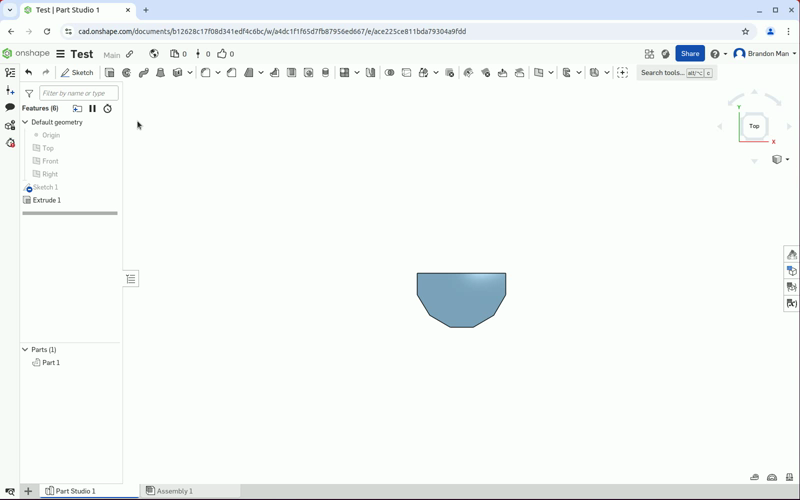
key(shift+h)
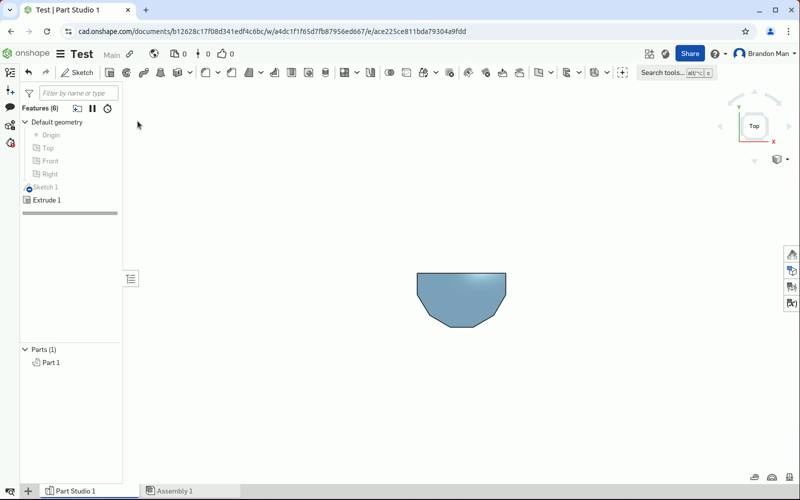
mouse_move(73, 189)
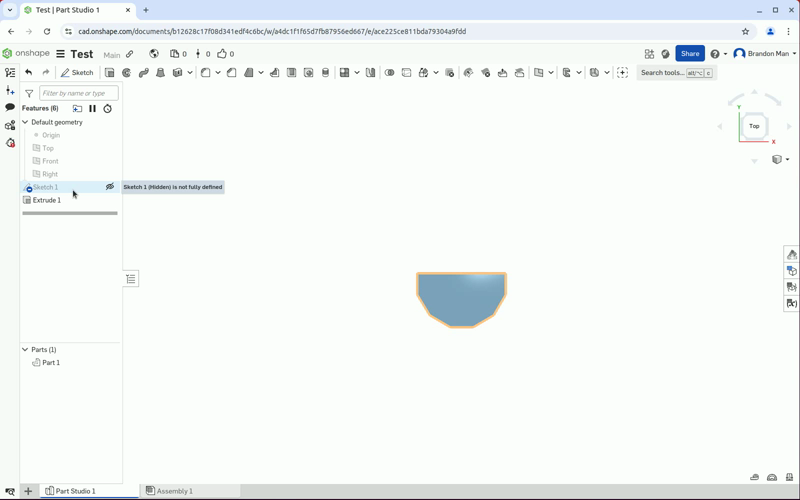
click(73, 189)
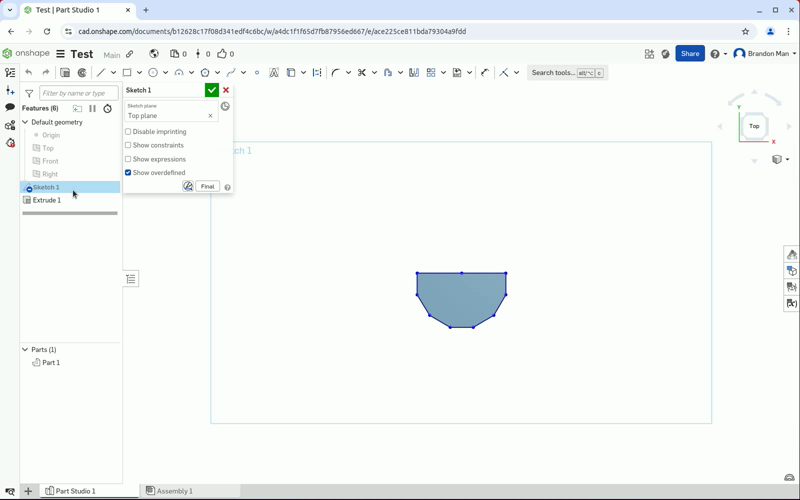
mouse_move(229, 92)
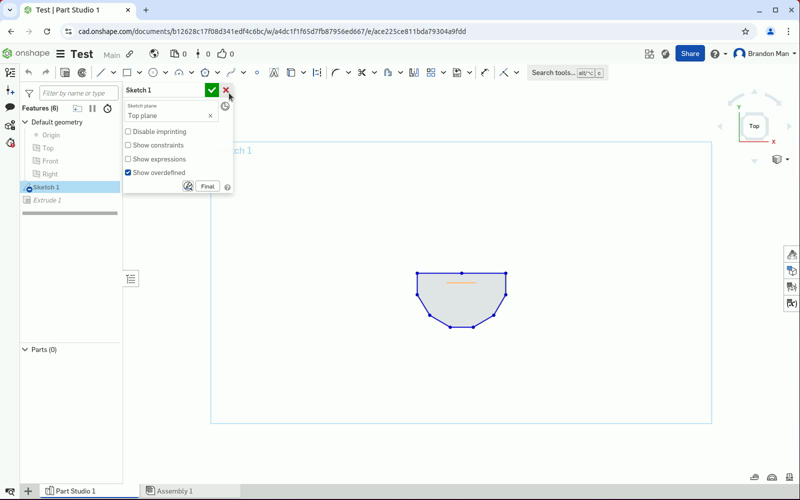
click(229, 92)
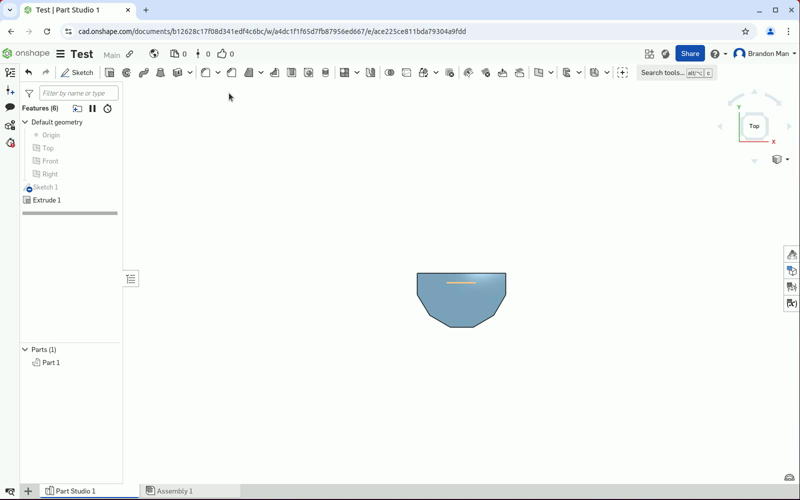
mouse_move(541, 75)
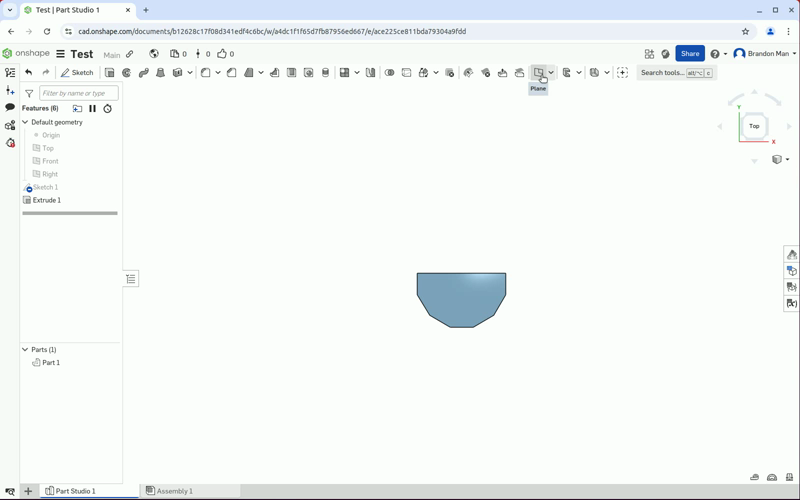
click(541, 75)
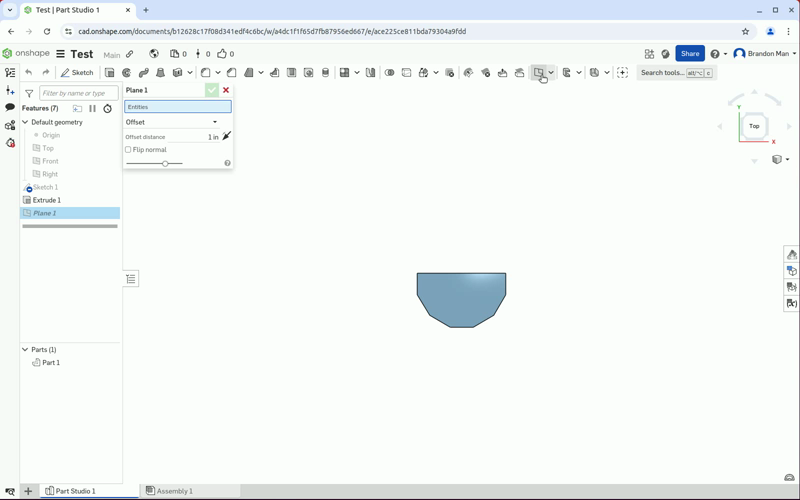
mouse_move(73, 150)
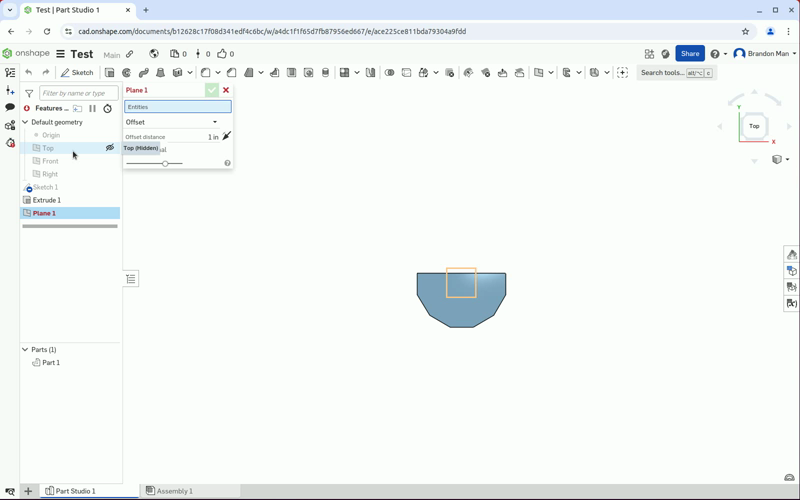
click(73, 150)
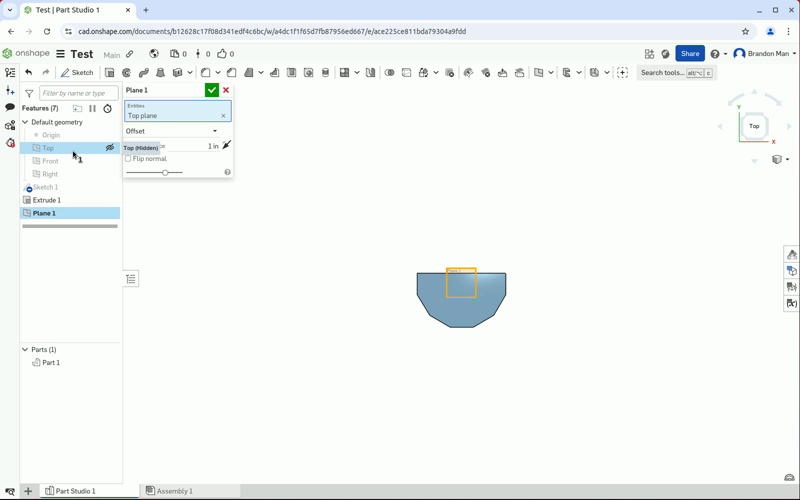
key(tab, 2)
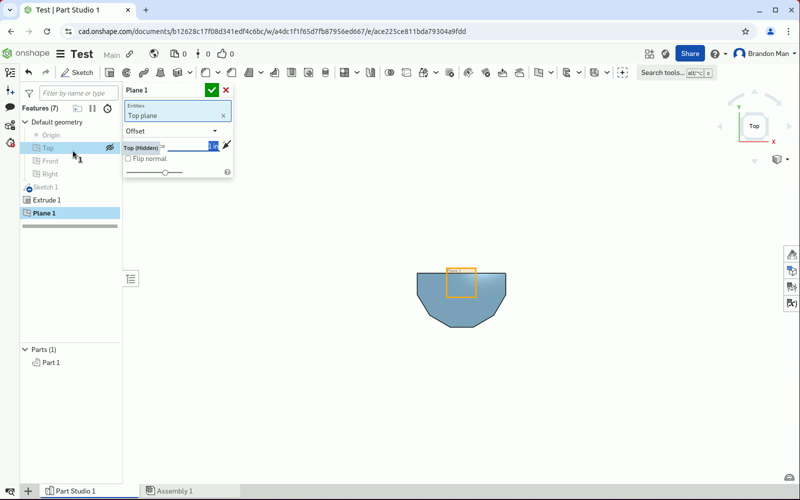
text(22.615)
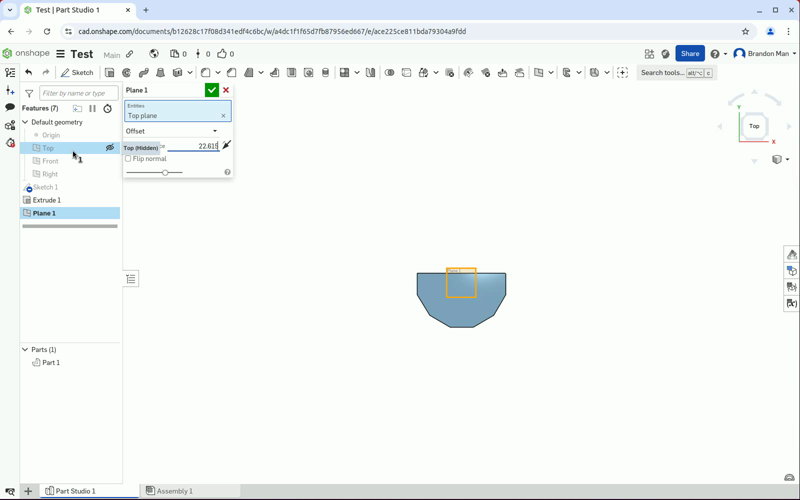
key(enter, 2)
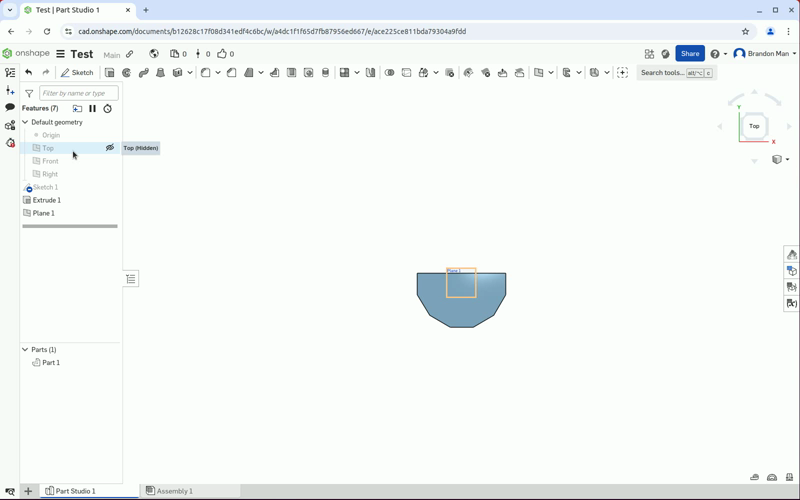
key(shift+s)
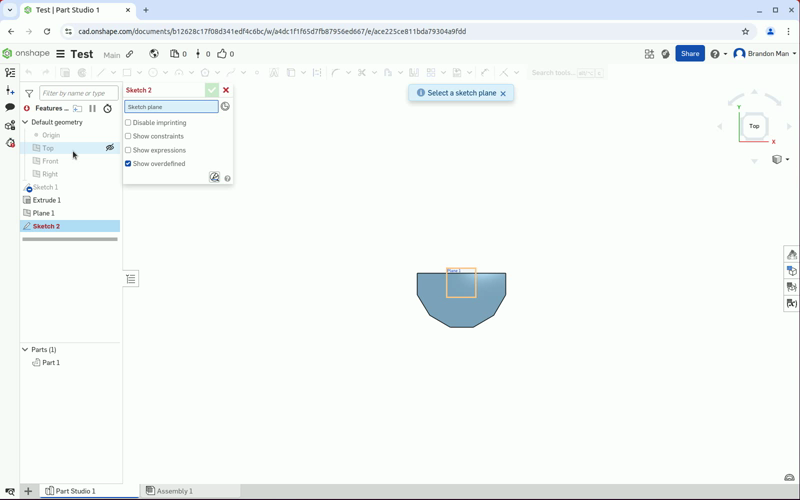
mouse_move(73, 215)
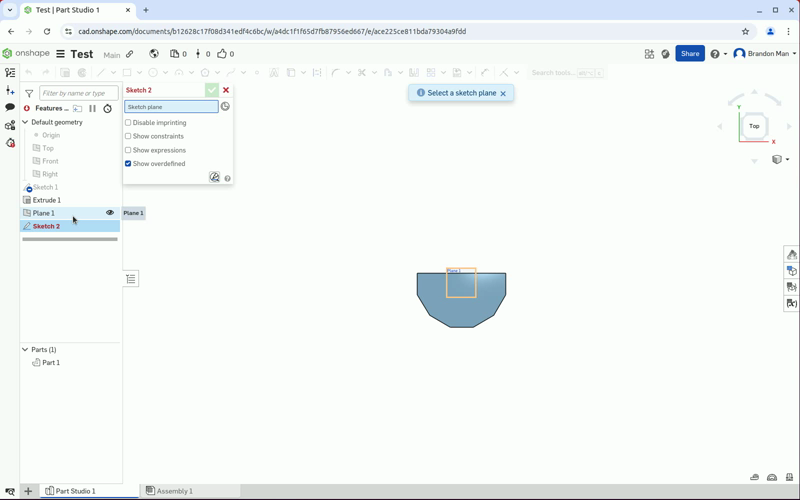
click(73, 215)
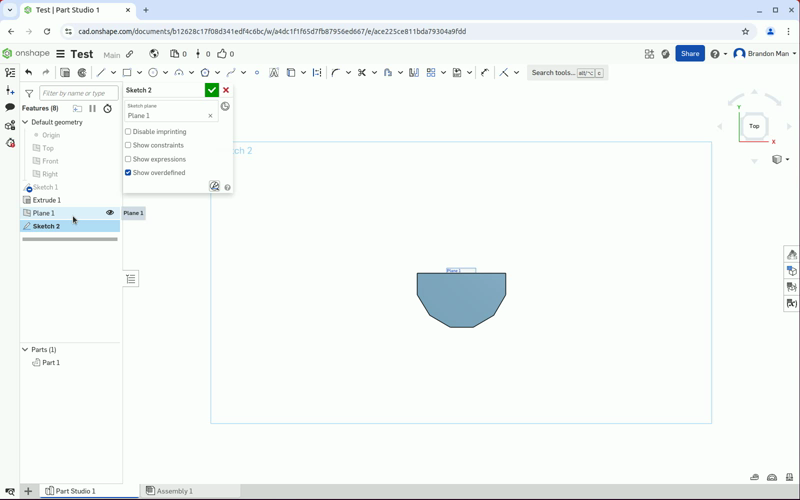
mouse_move(73, 352)
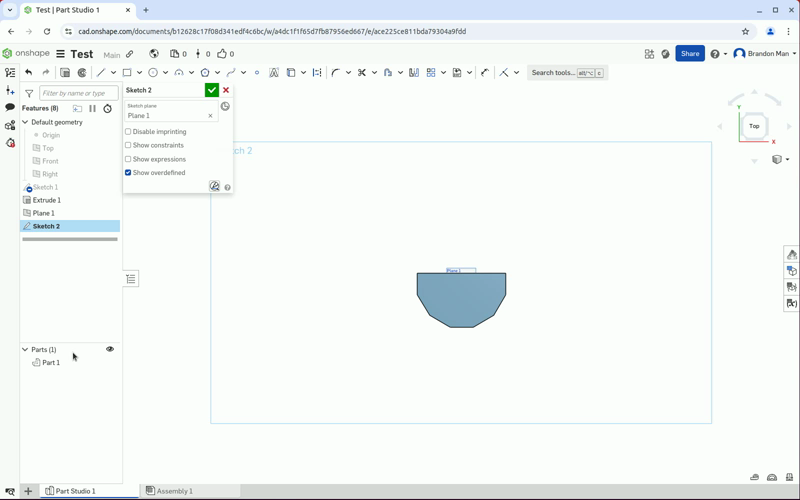
key(y)
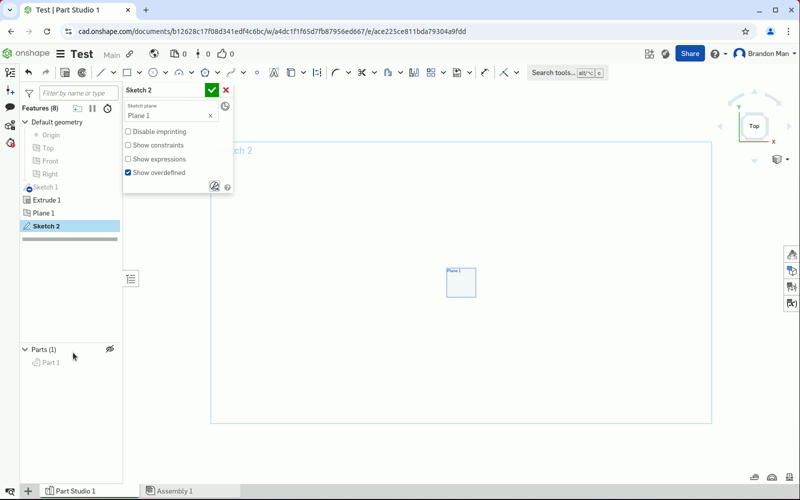
key(c)
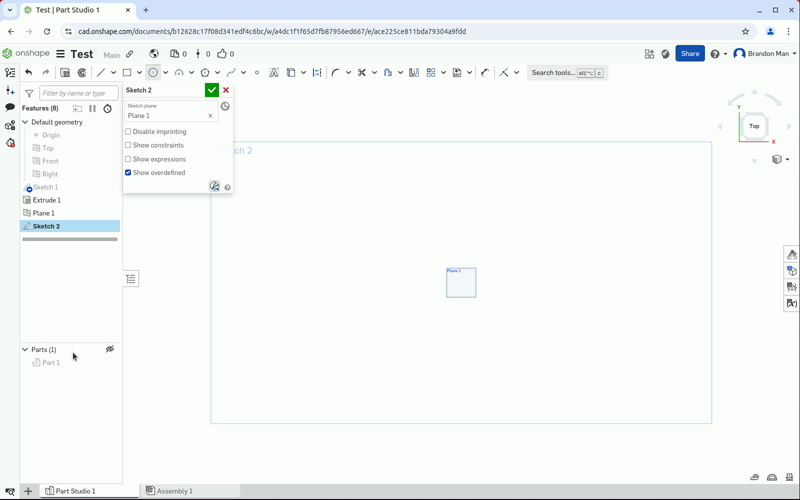
key_down(shift)
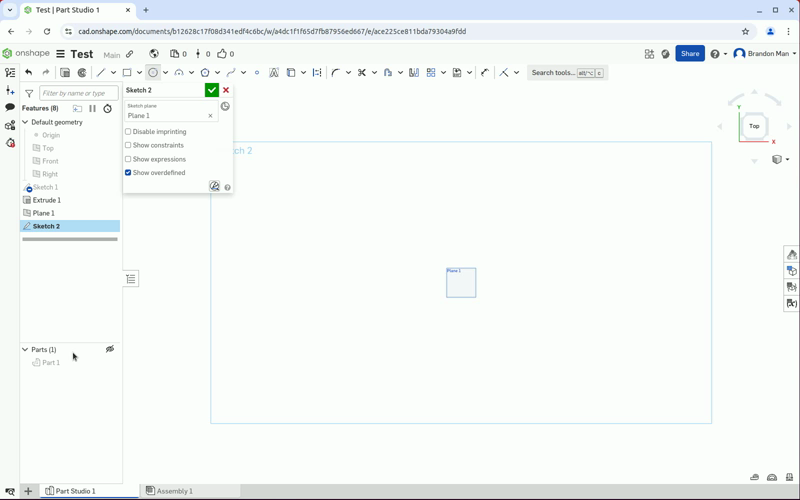
mouse_move(461, 282)
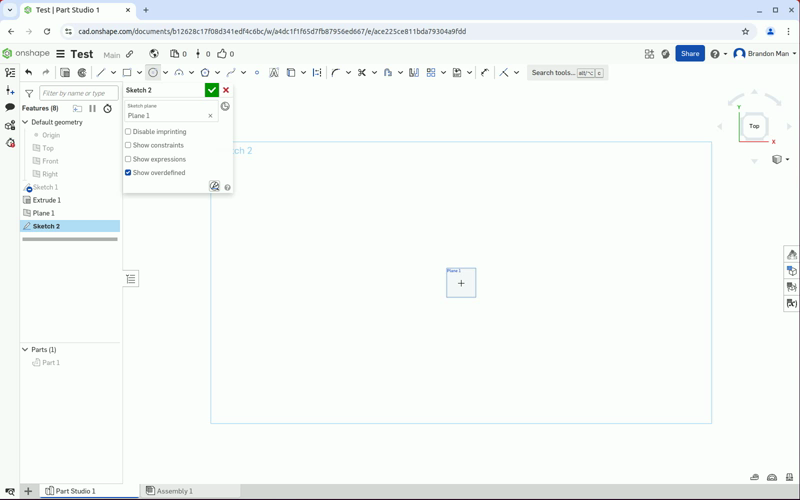
click(461, 282)
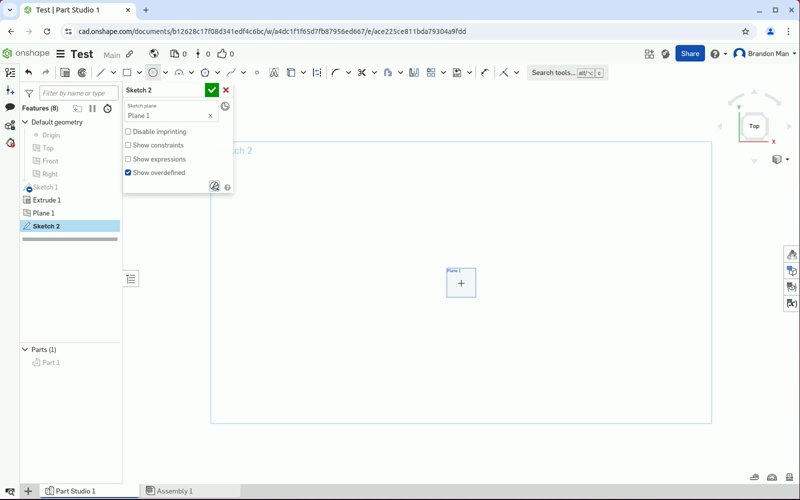
key_up(shift)
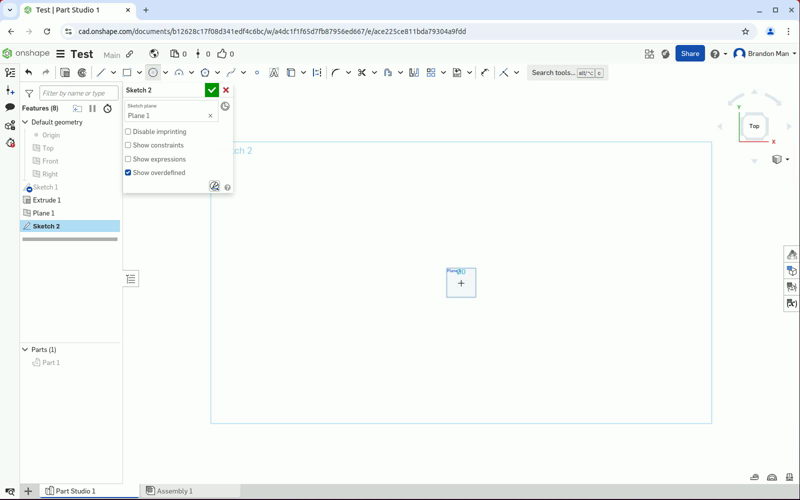
mouse_move(471, 282)
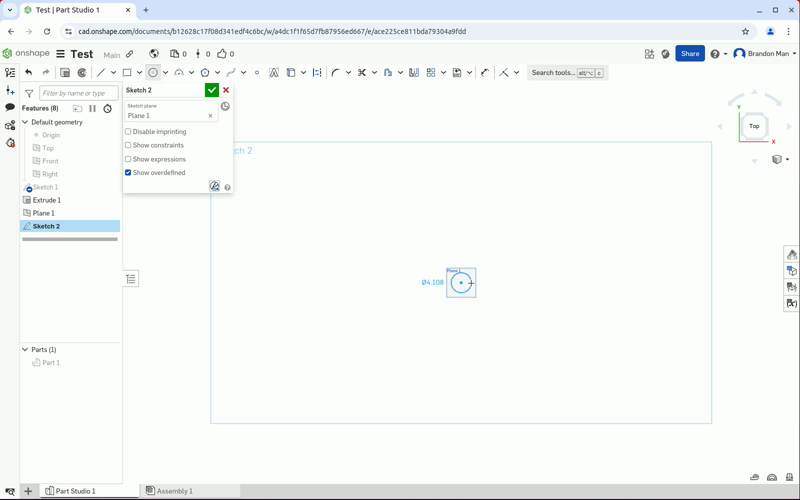
click(471, 282)
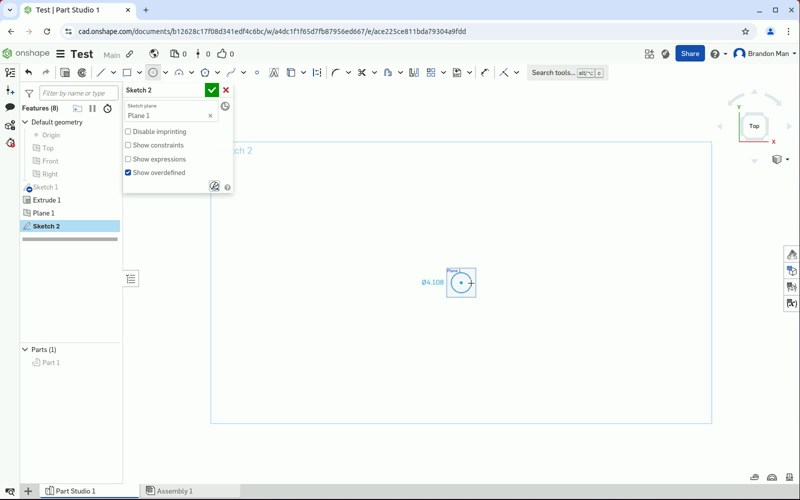
key(esc)
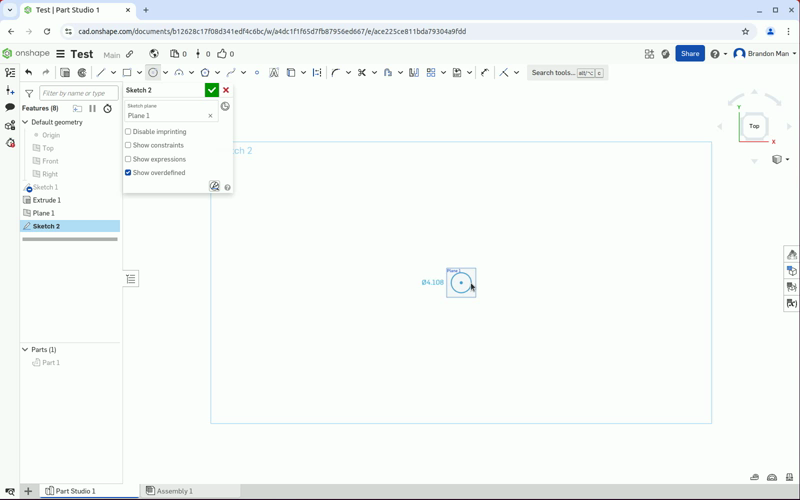
mouse_move(466, 281)
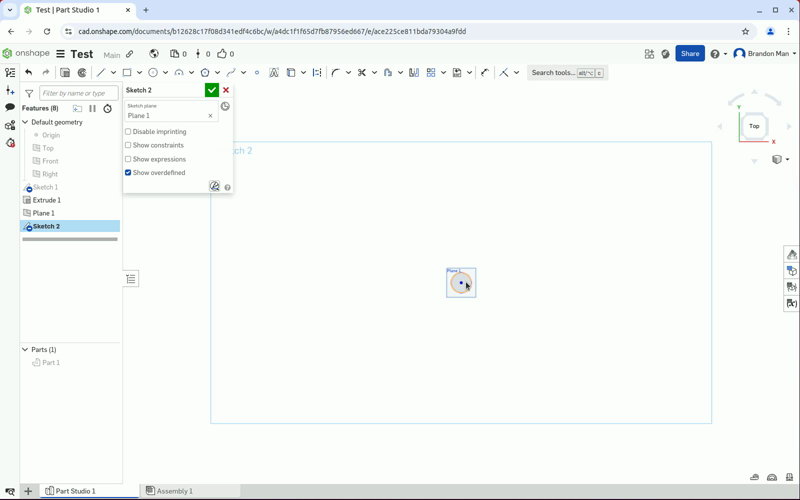
scroll(6)
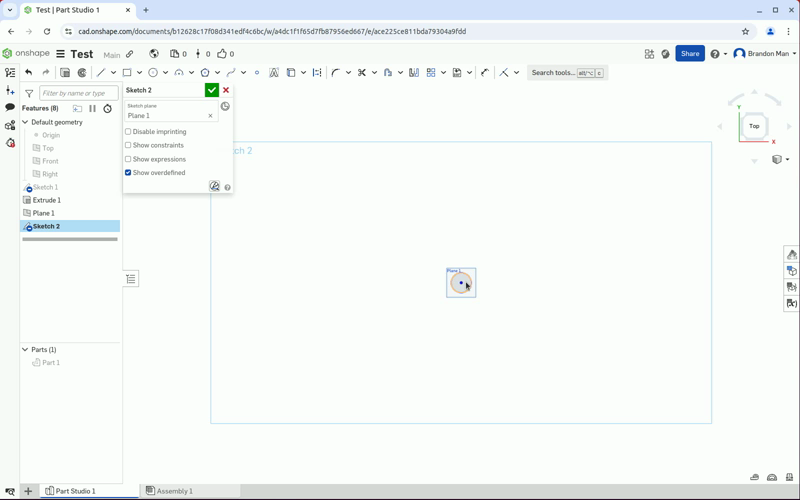
scroll(6)
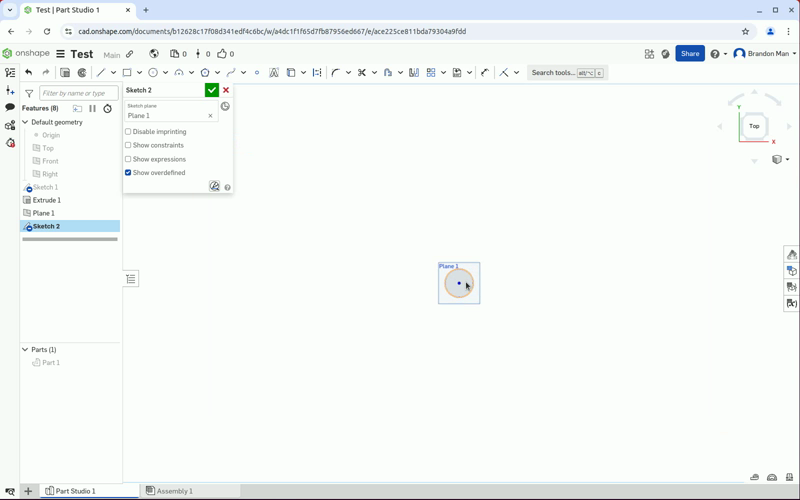
scroll(6)
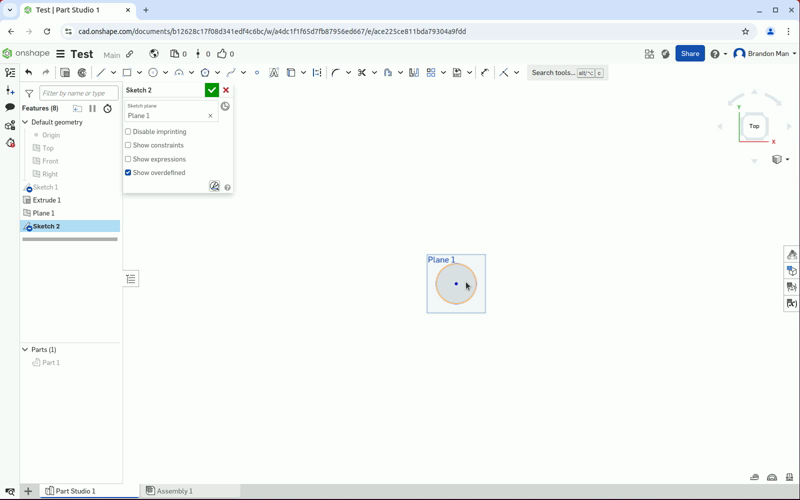
scroll(6)
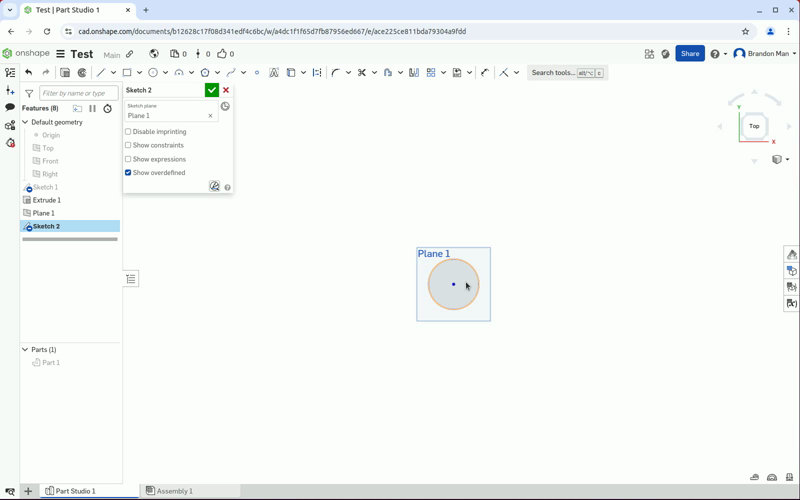
scroll(6)
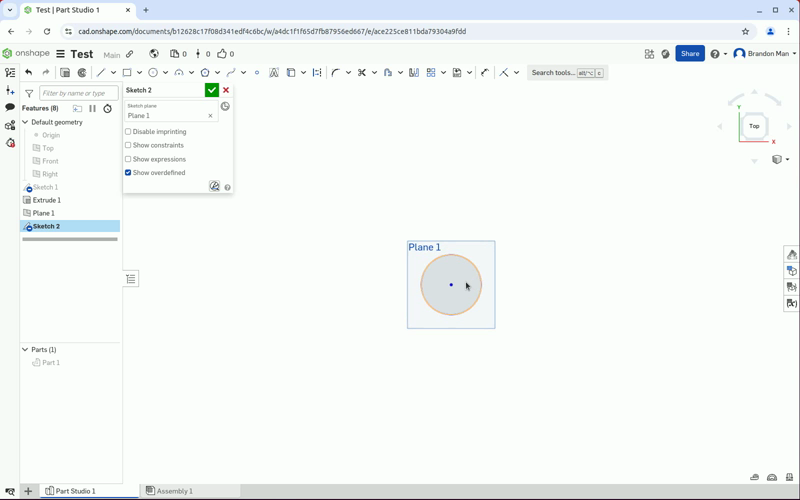
scroll(6)
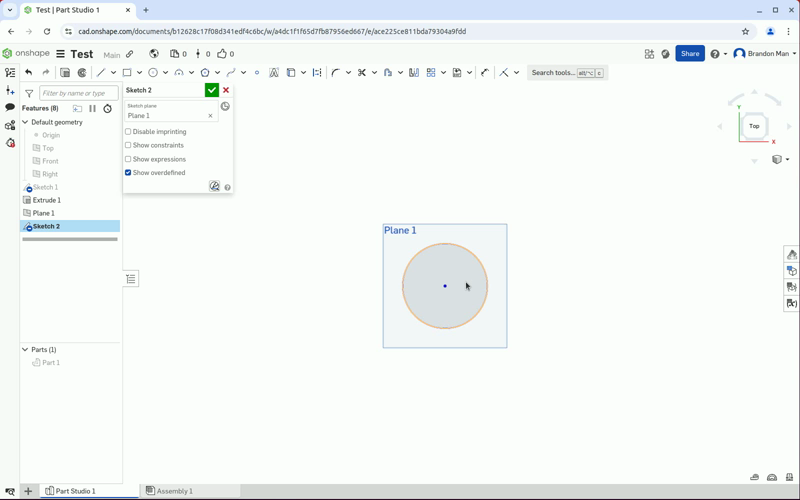
scroll(6)
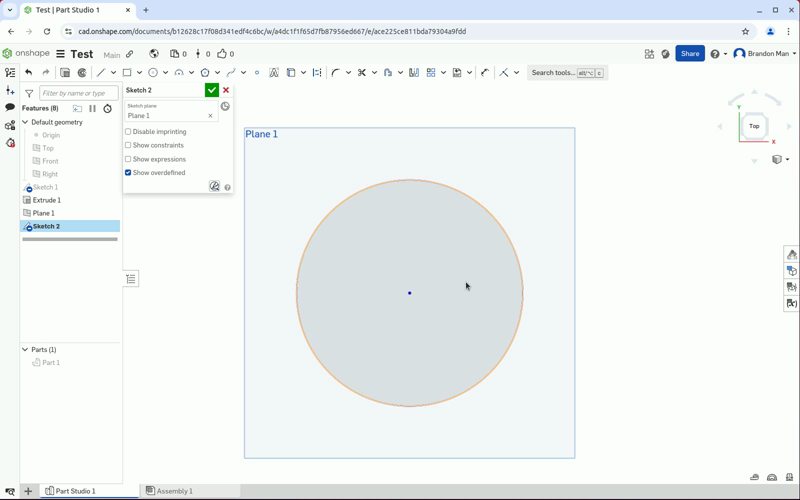
click(466, 281)
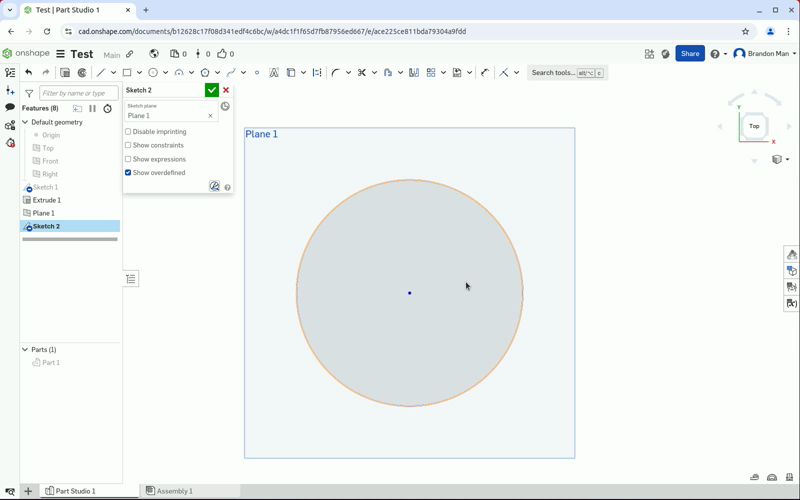
scroll(-6)
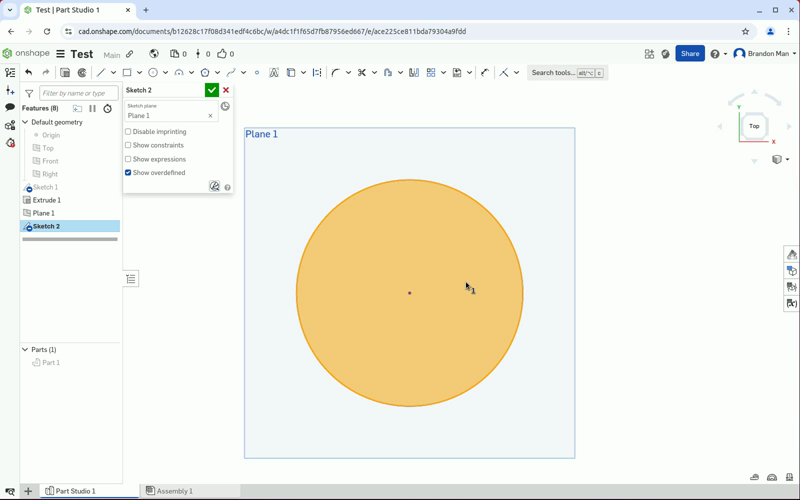
scroll(-6)
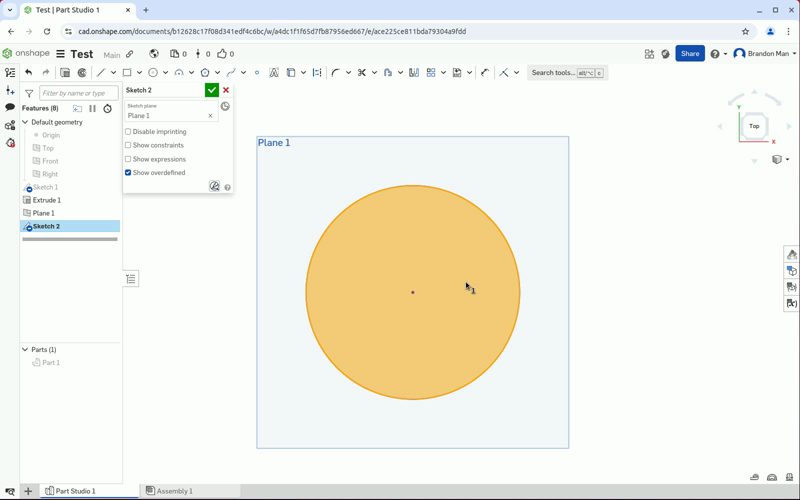
scroll(-6)
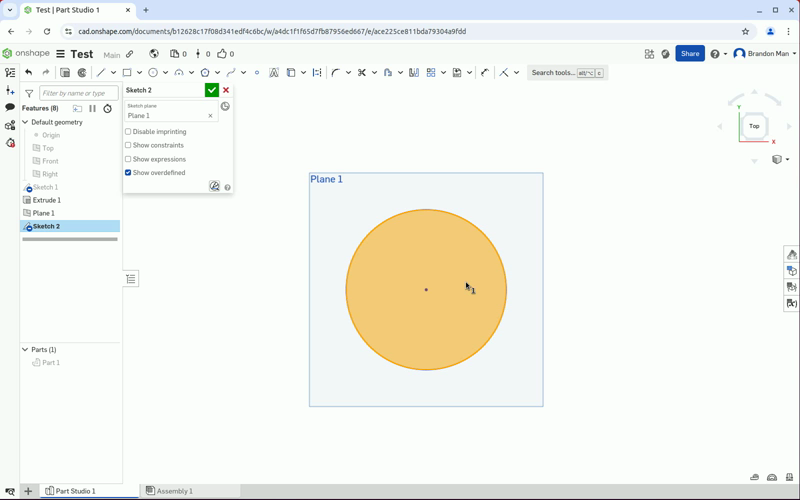
scroll(-6)
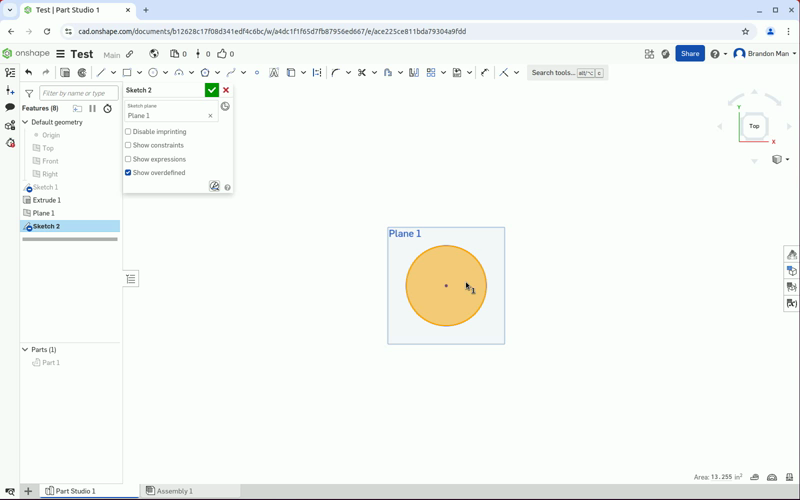
scroll(-6)
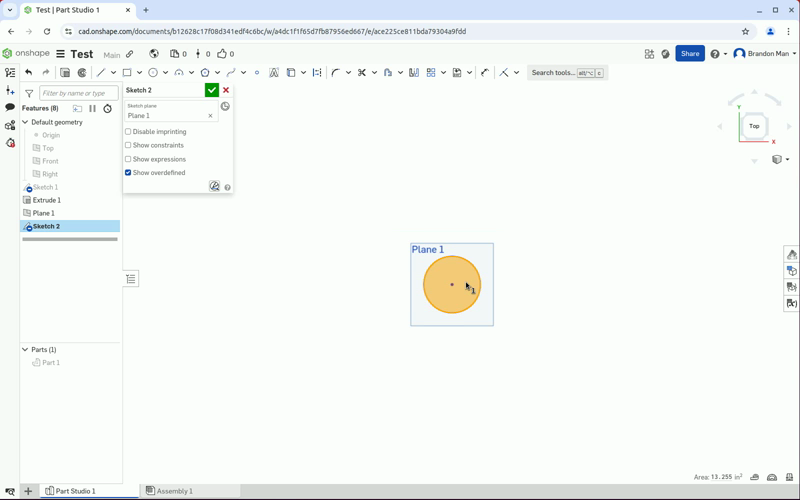
scroll(-6)
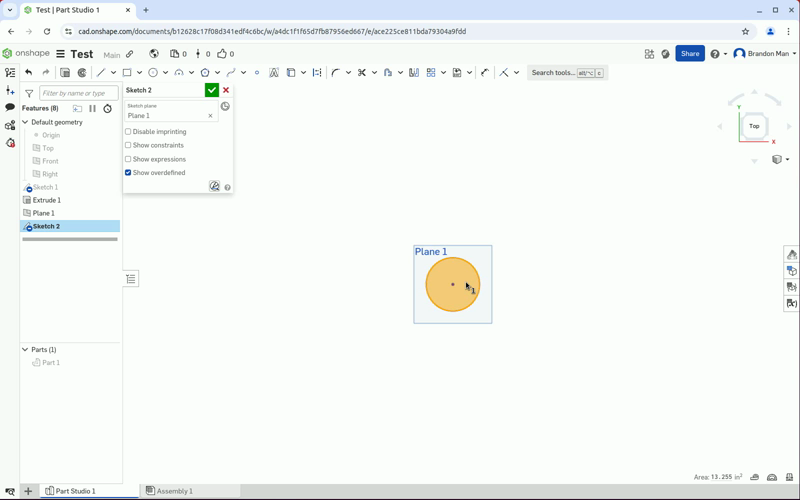
scroll(-6)
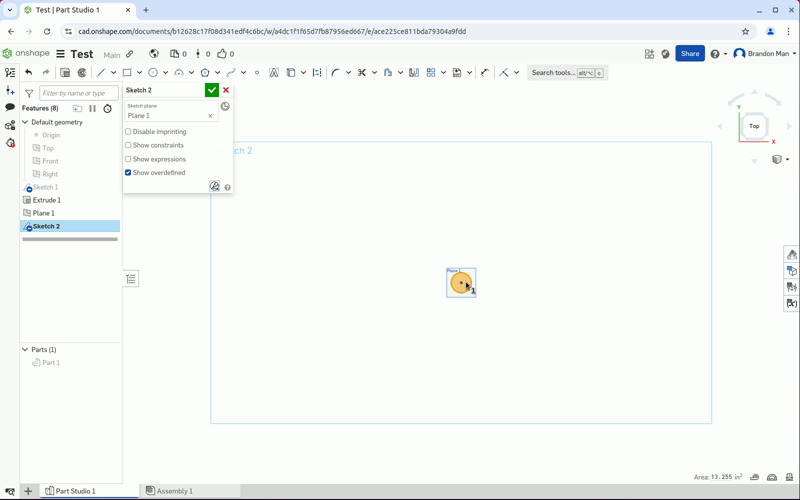
mouse_move(73, 352)
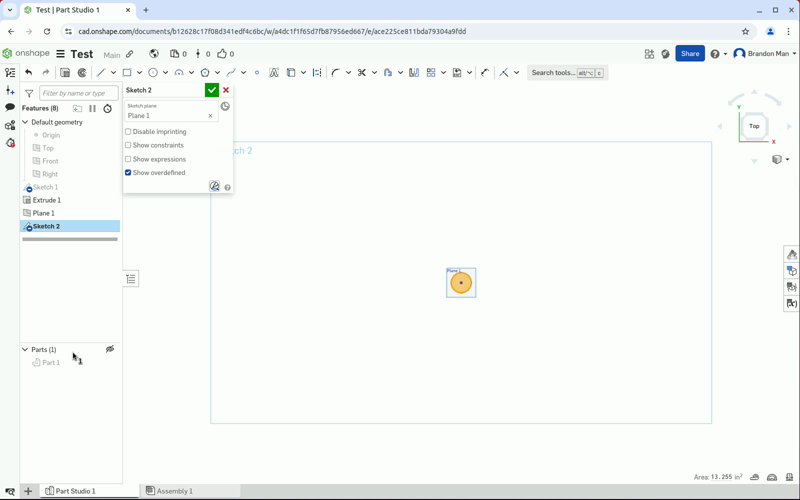
key(shift+y)
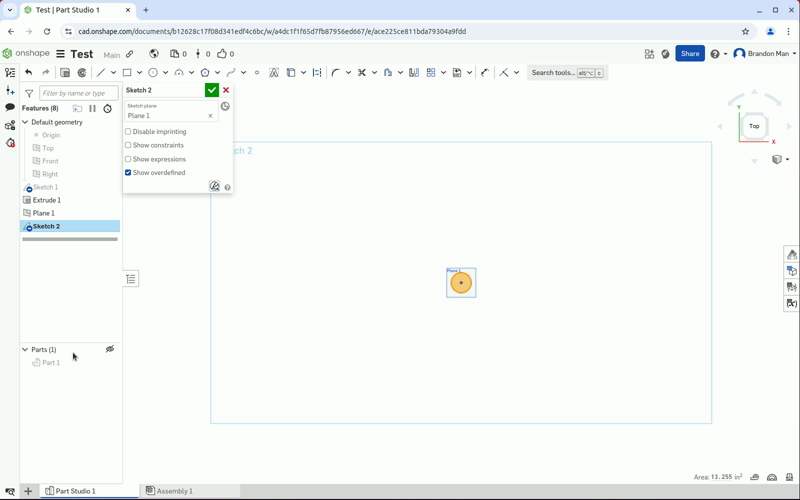
key(shift+e)
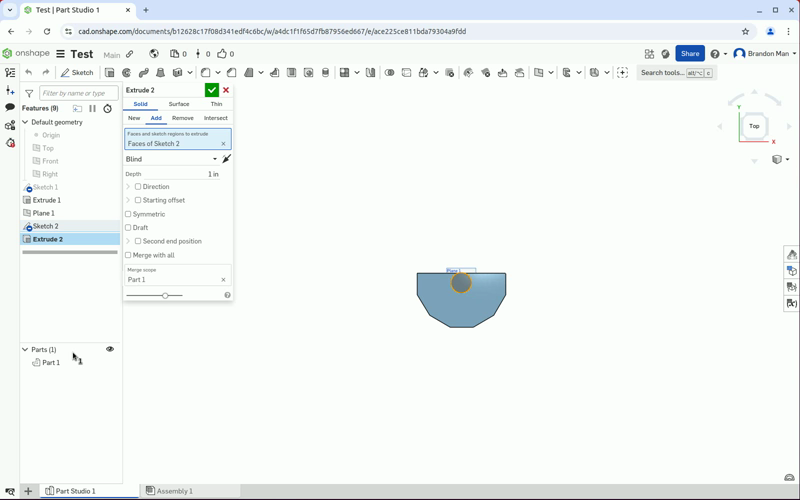
mouse_move(143, 106)
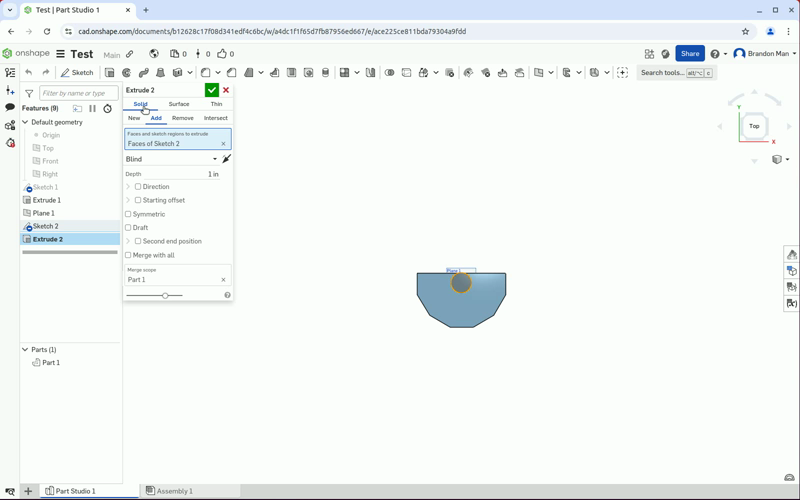
click(143, 106)
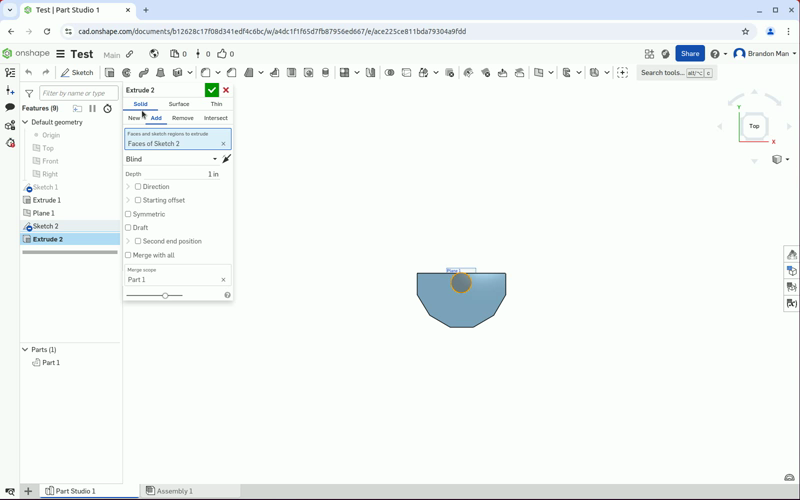
mouse_move(137, 120)
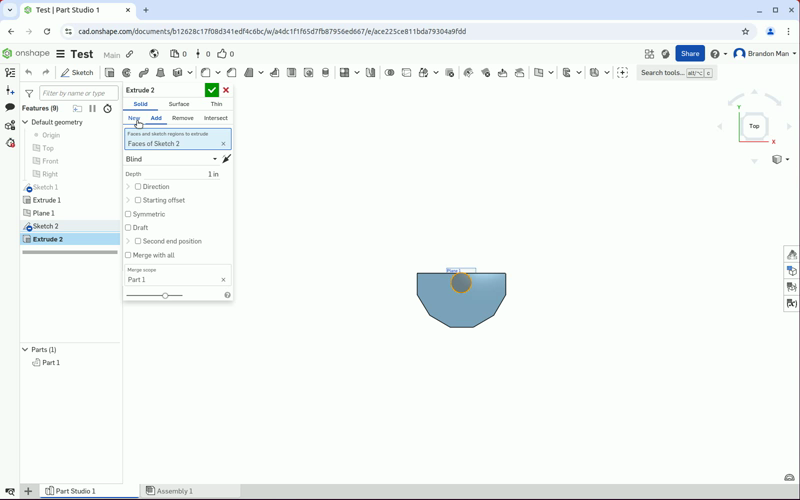
click(137, 120)
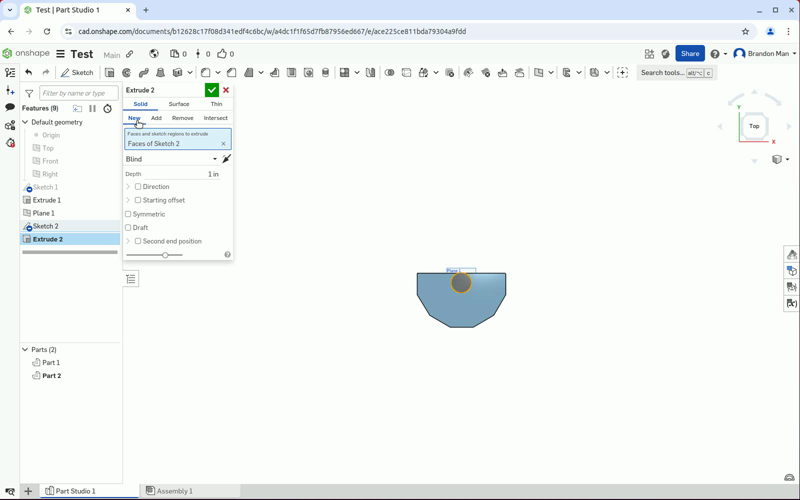
key(tab, 4)
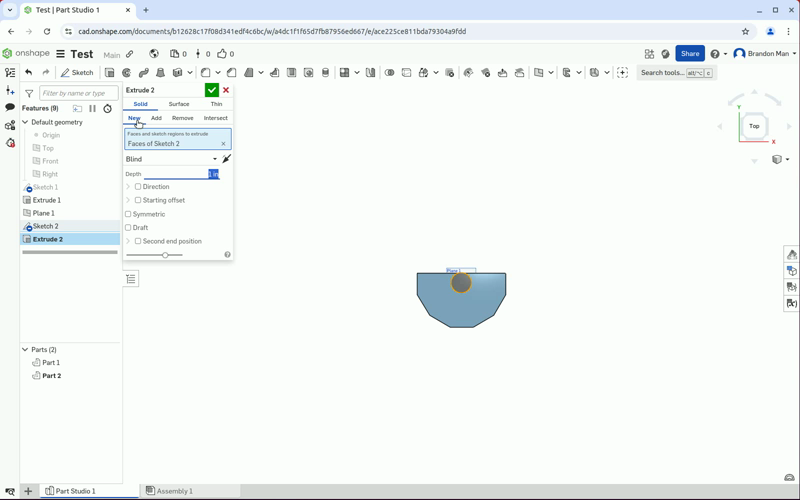
text(0.481)
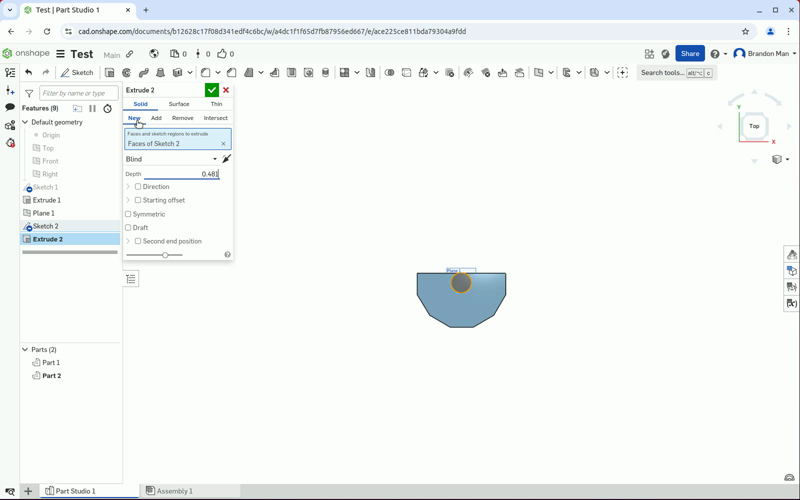
key(enter)
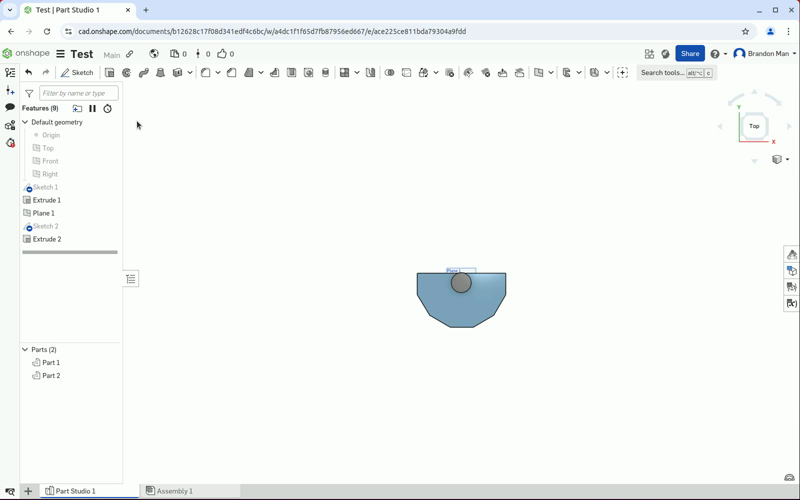
key(shift+h)
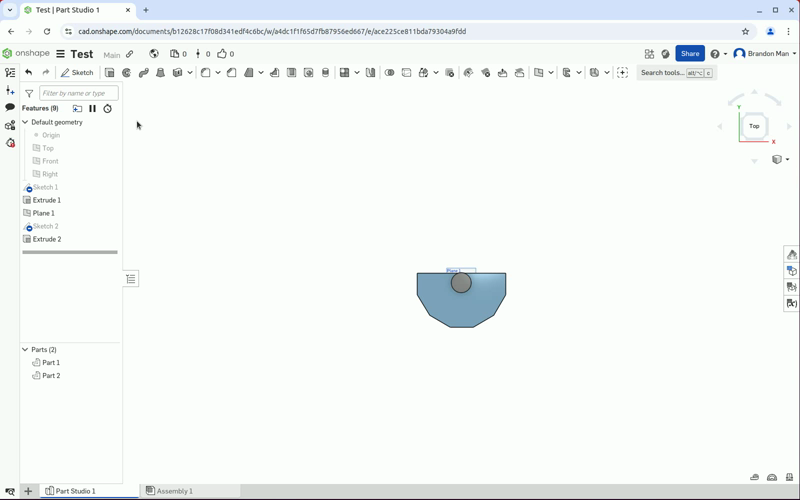
key(shift+h)
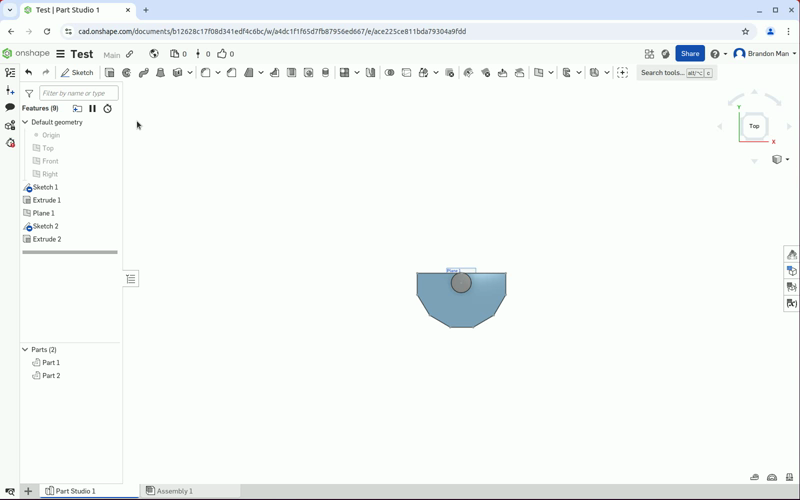
key(shift+7)
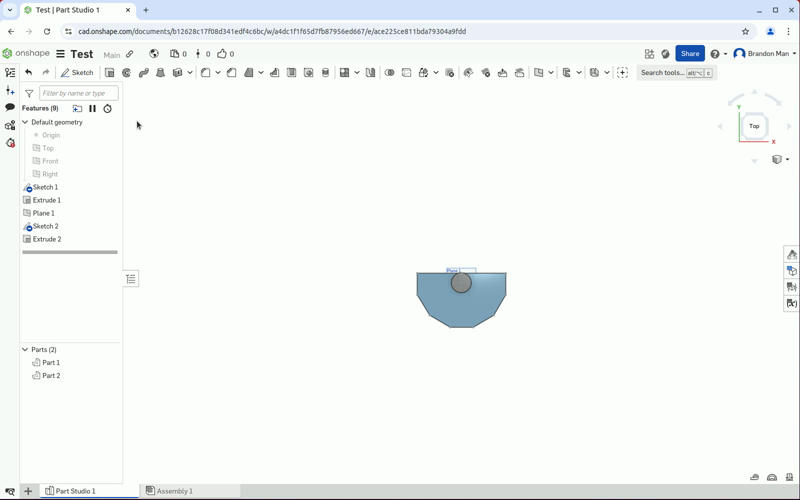
key(up, 3)
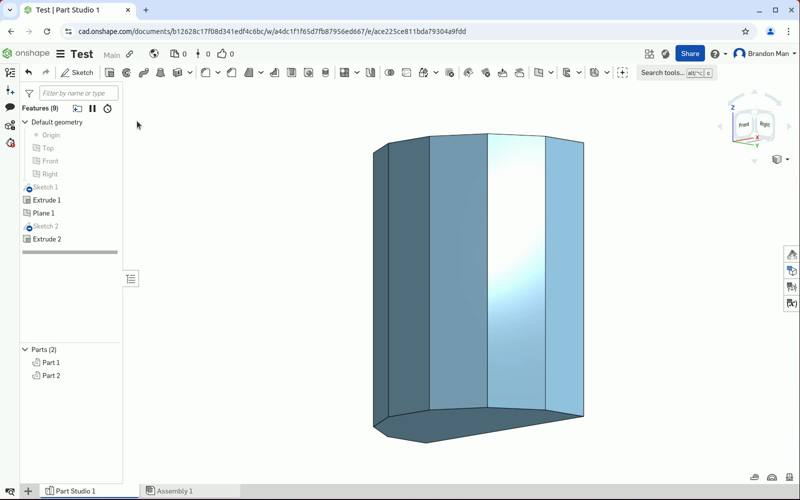
key(left, 3)
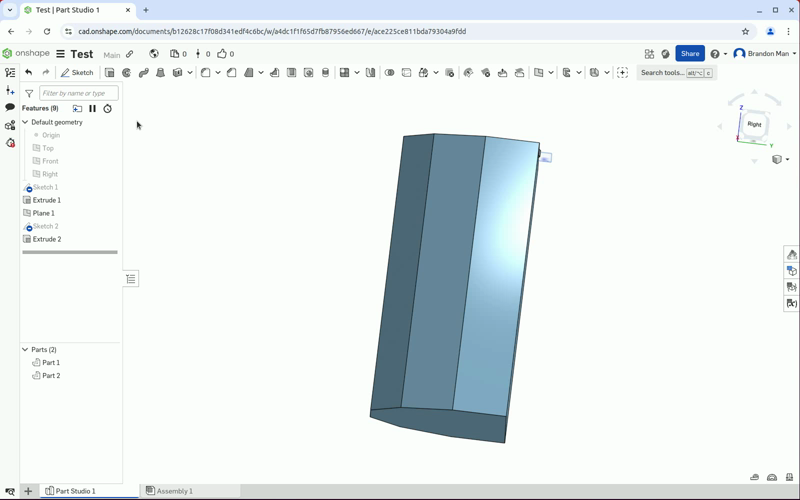
key(right, 3)
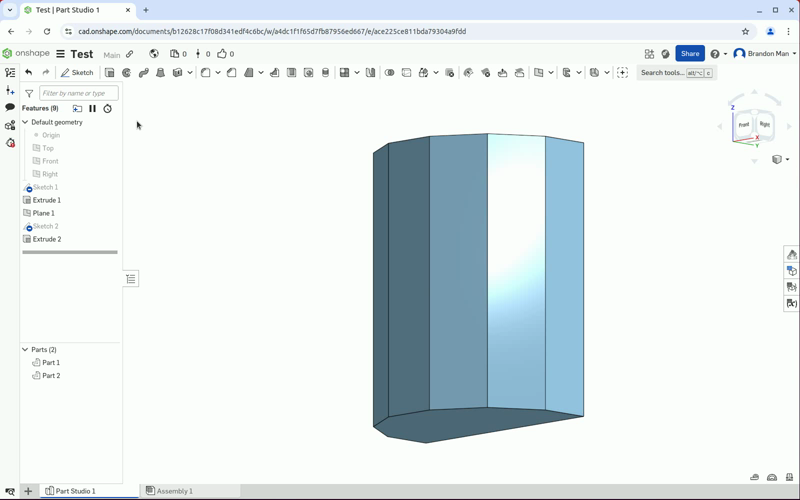
key(down, 3)
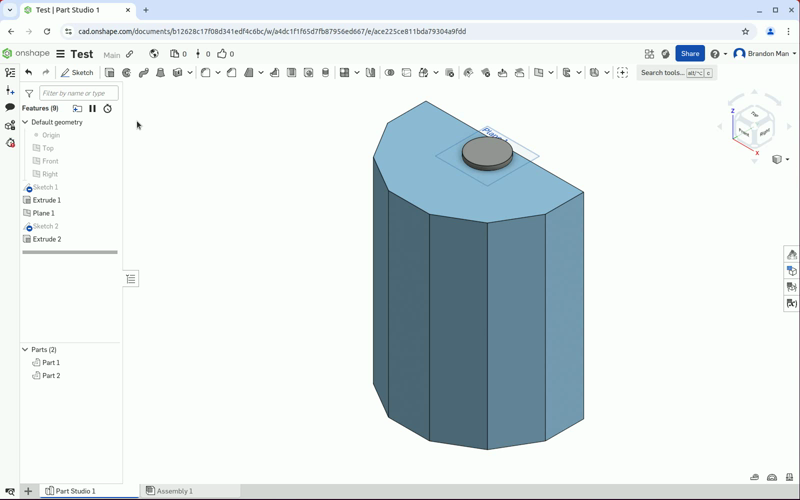
mouse_move(73, 189)
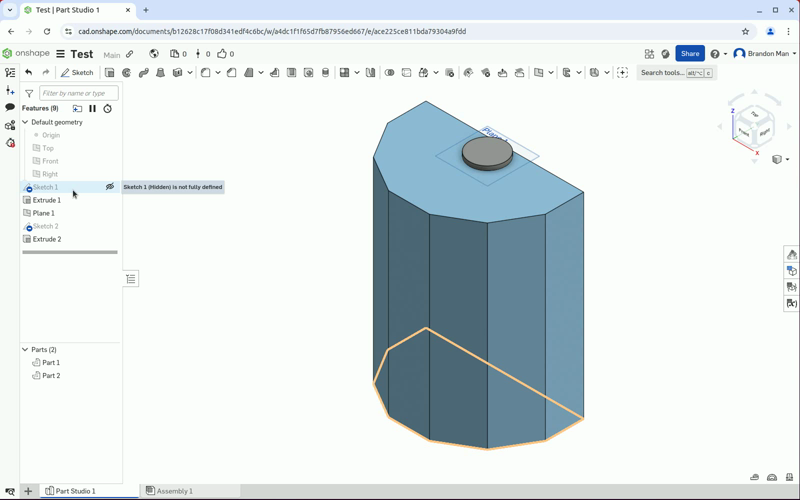
click(73, 189)